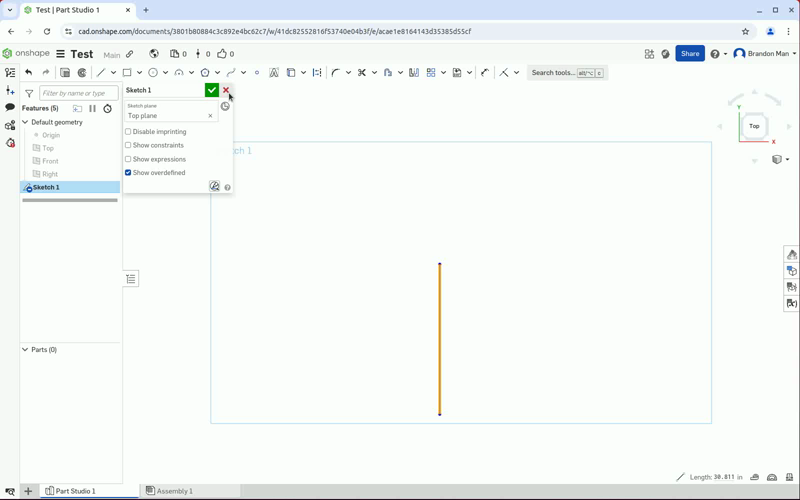
key(shift+h)
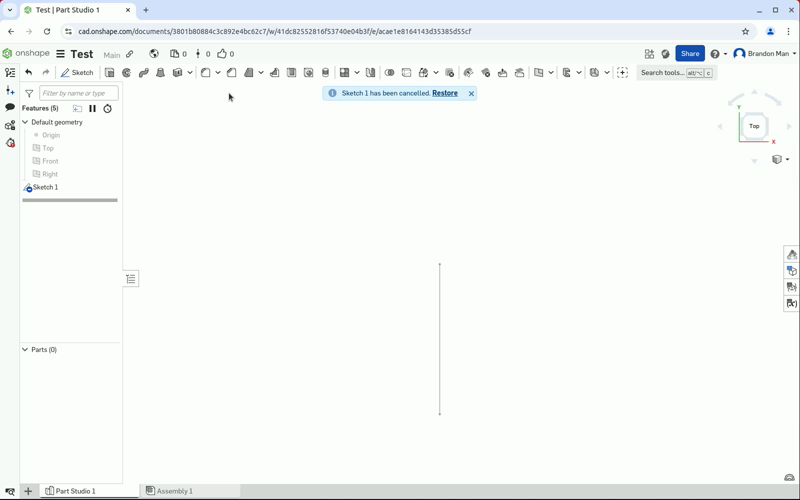
mouse_move(73, 352)
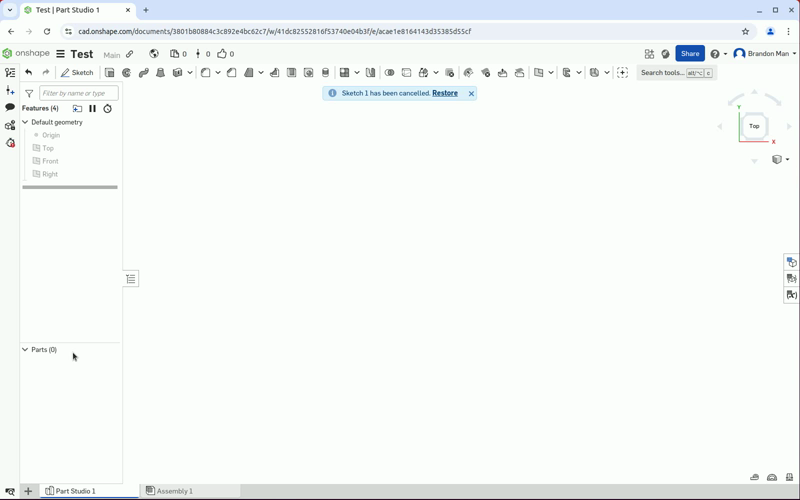
key(y)
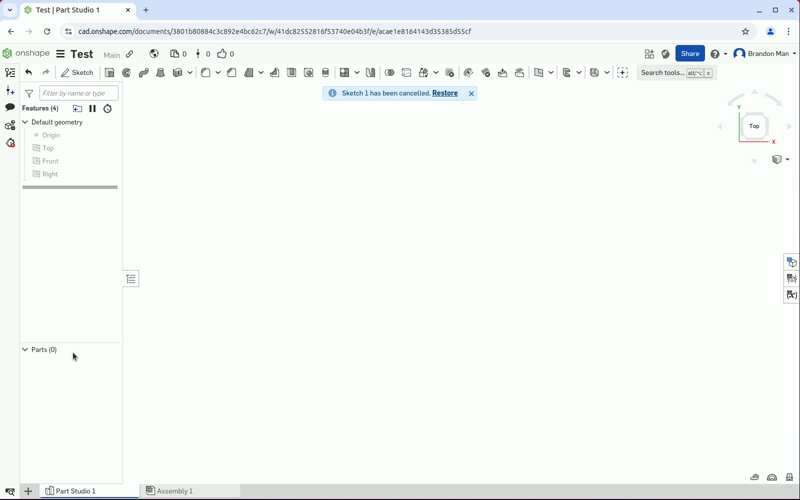
key(shift+p)
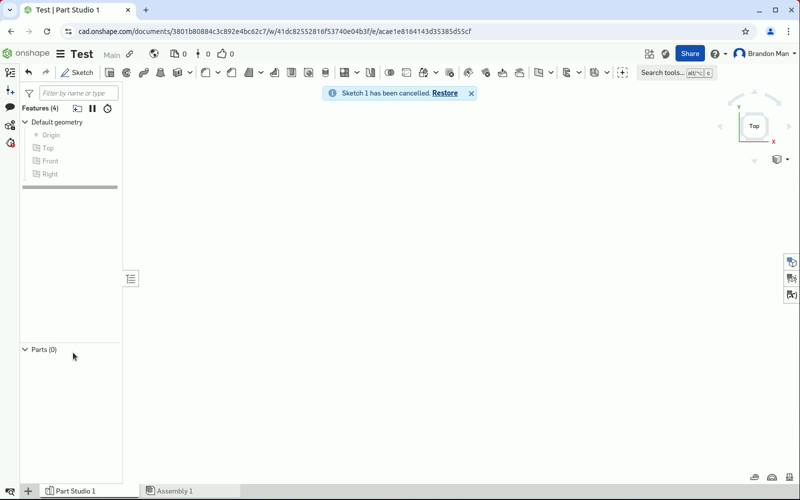
key(space)
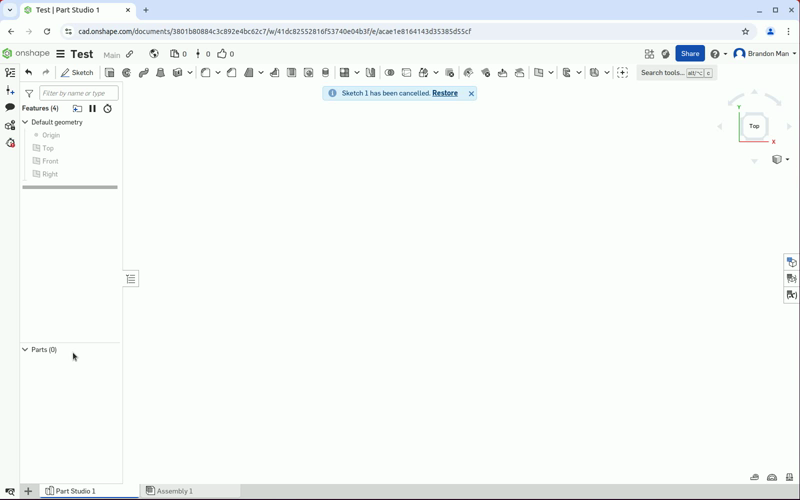
key_down(shift)
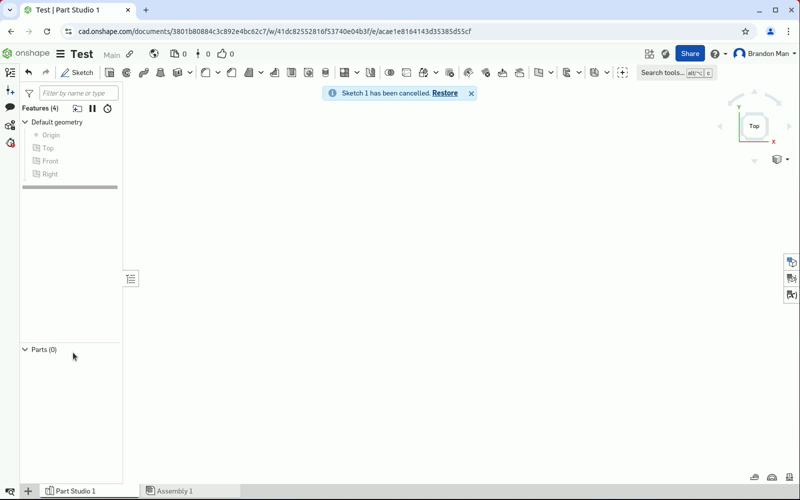
key(up)
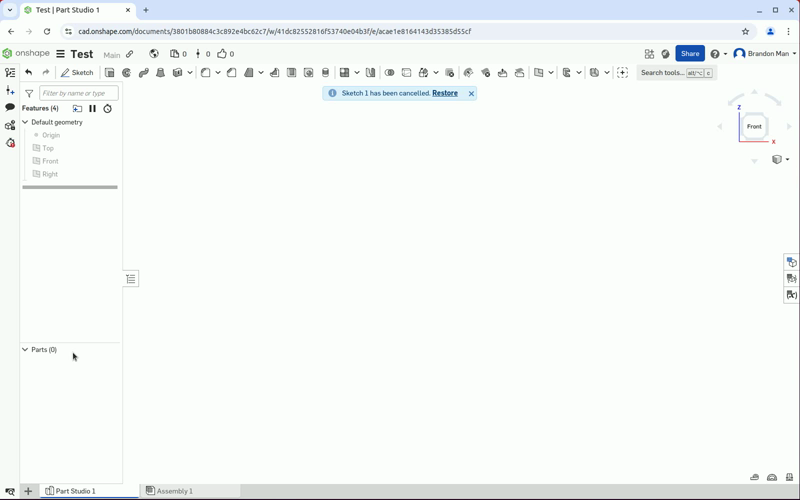
key_up(shift)
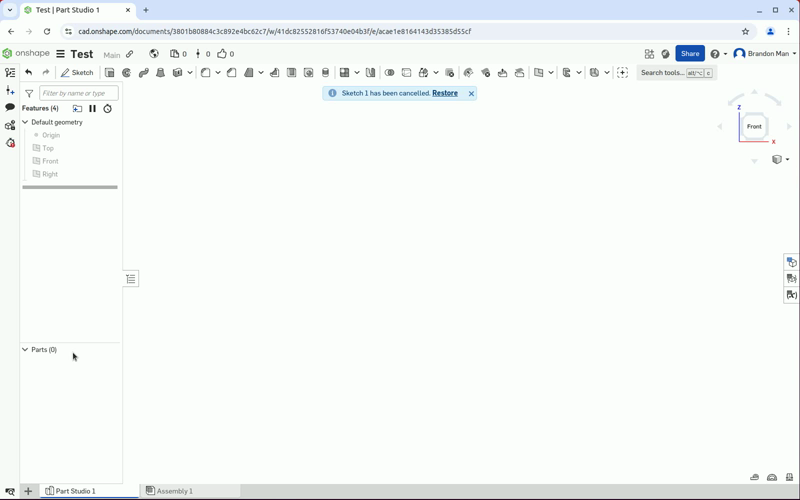
mouse_move(73, 352)
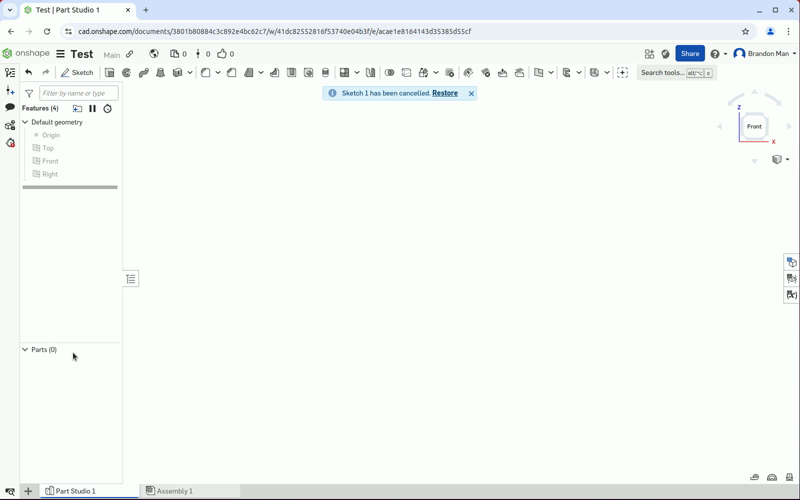
key(shift+y)
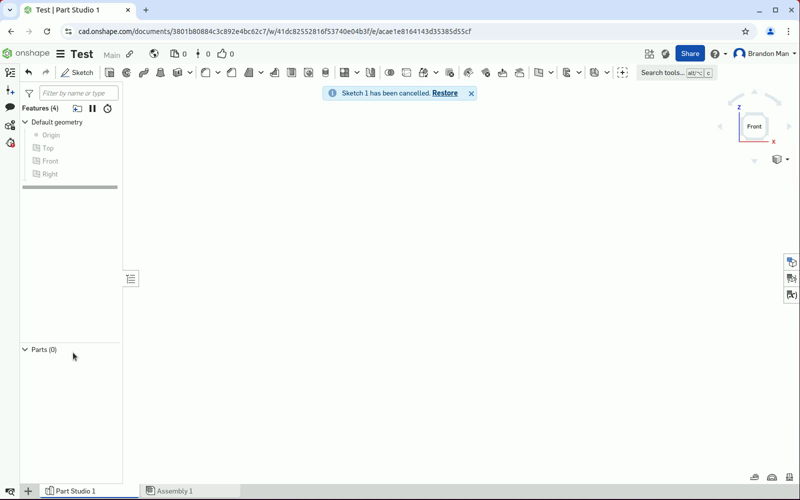
key(shift+s)
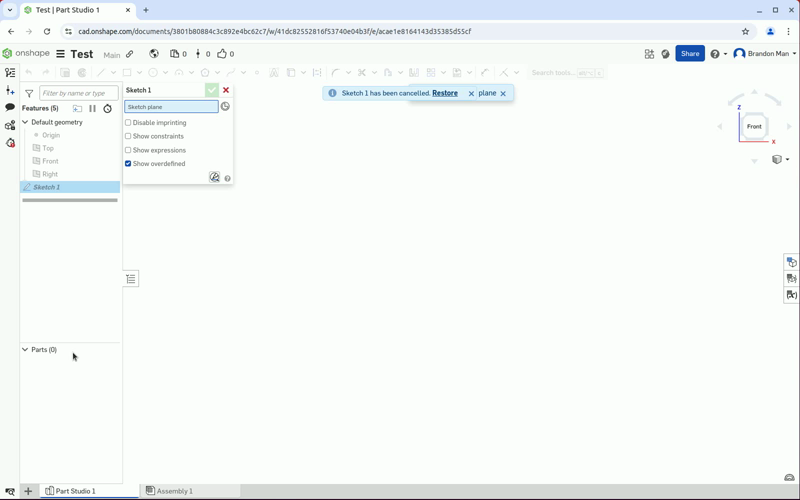
mouse_move(73, 163)
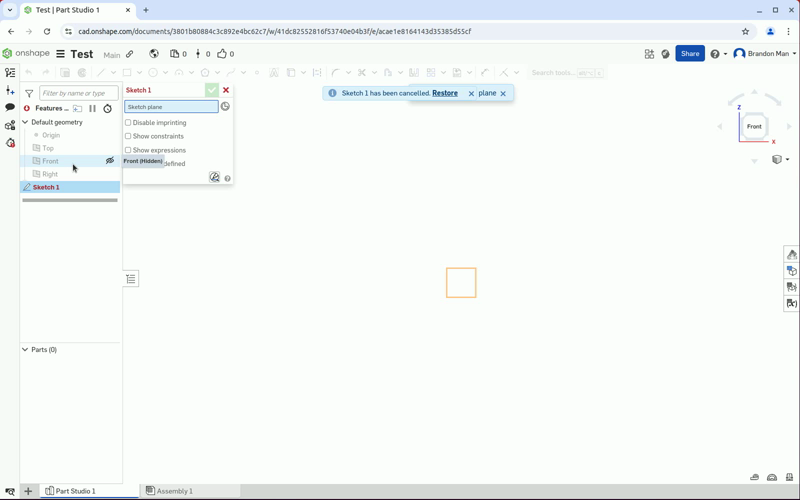
click(73, 163)
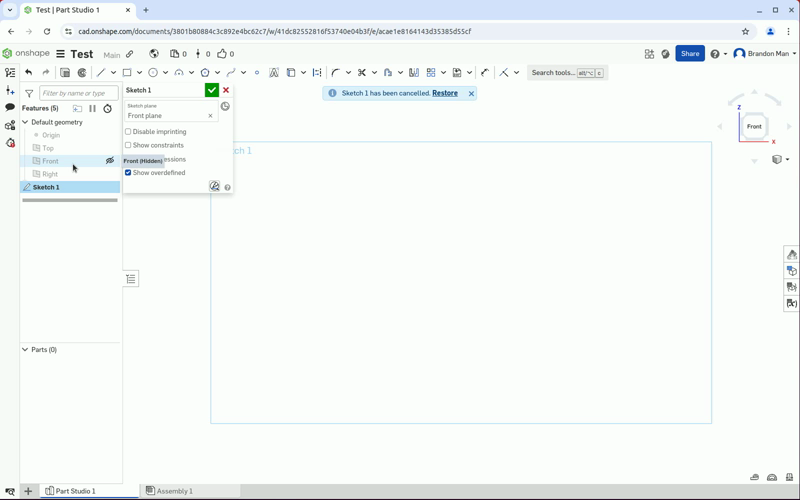
mouse_move(73, 352)
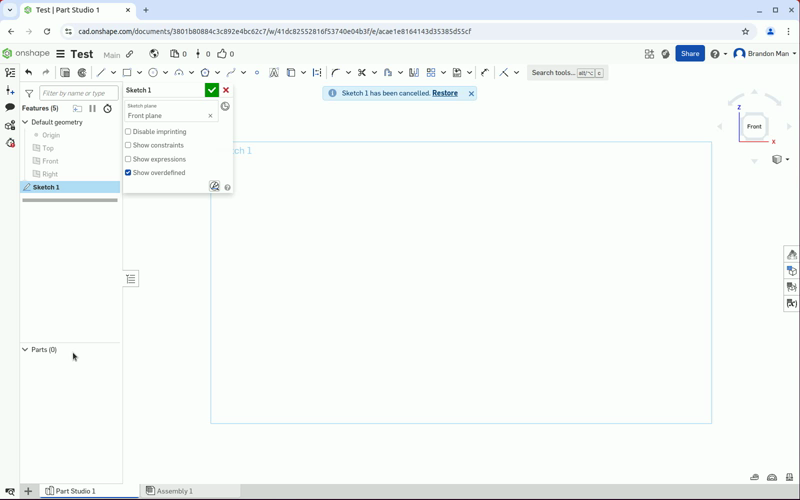
key(y)
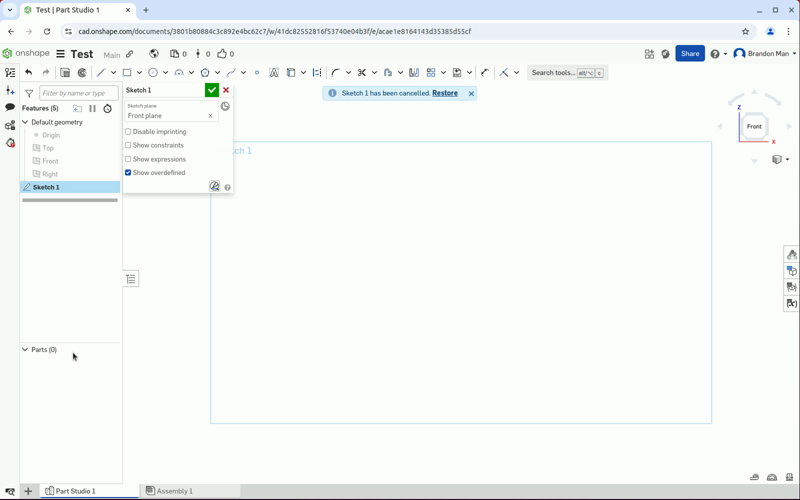
key(l)
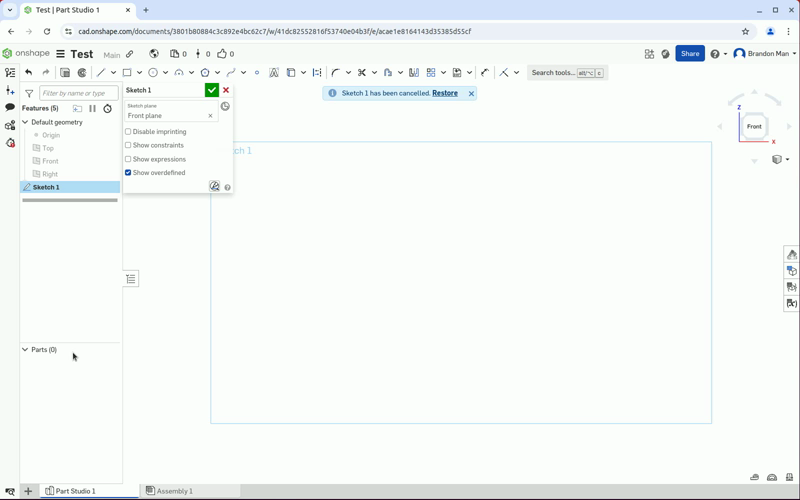
key_down(shift)
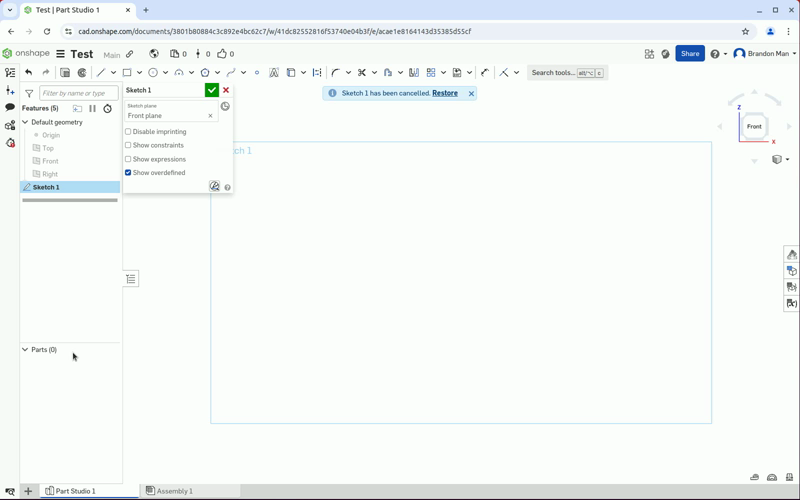
mouse_move(407, 231)
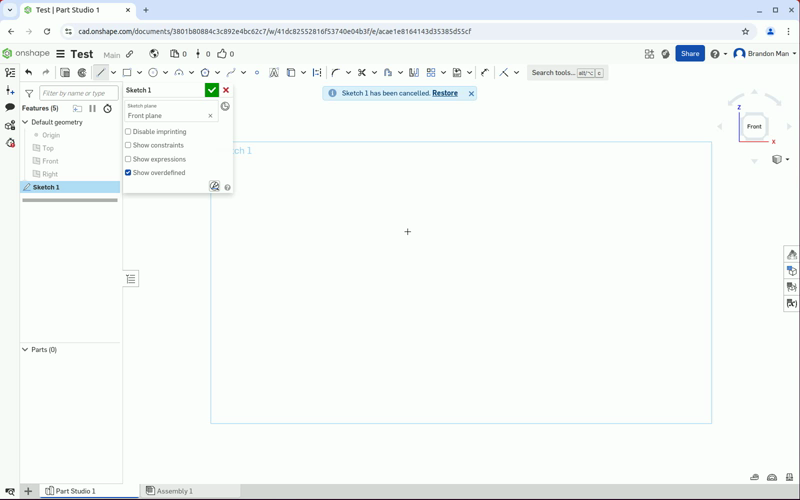
click(407, 231)
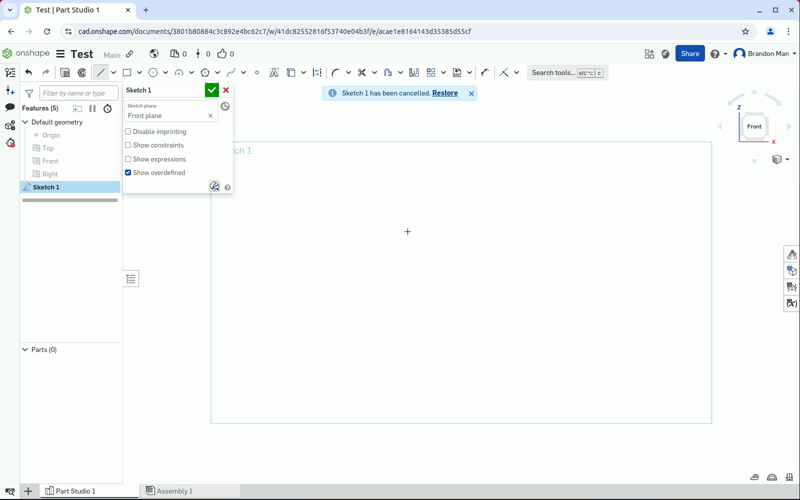
key_up(shift)
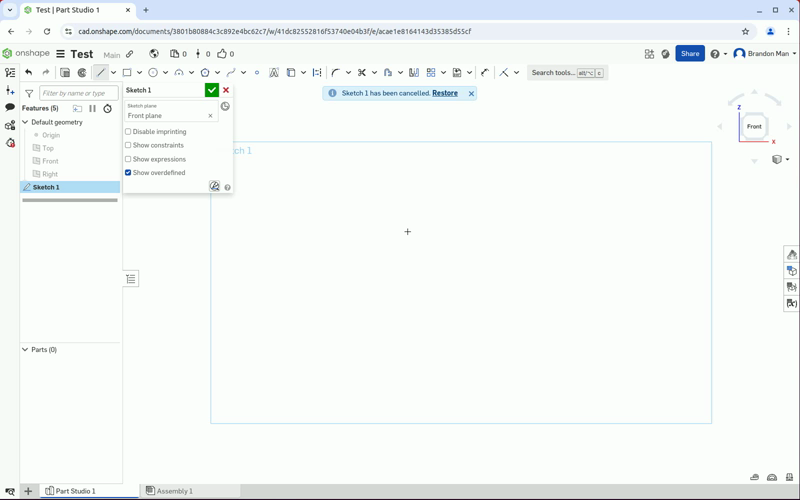
key_down(shift)
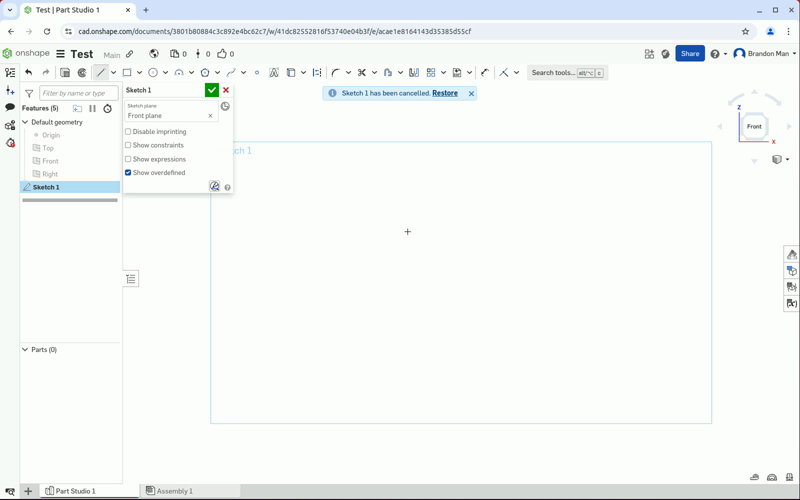
mouse_move(494, 231)
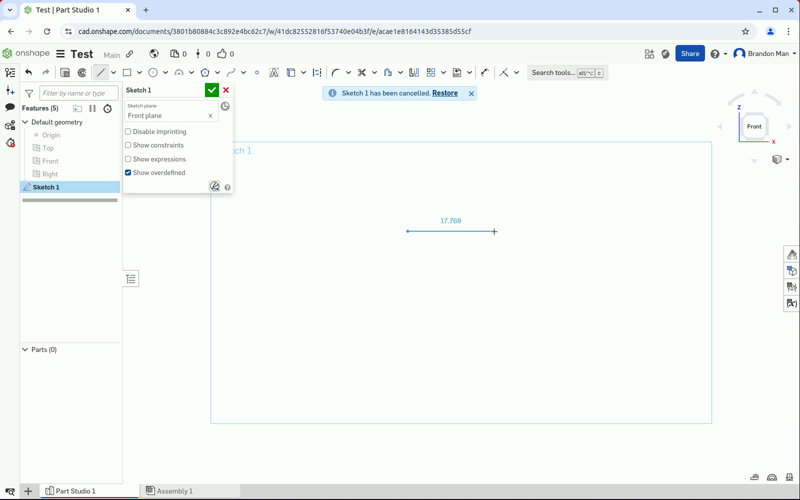
click(494, 231)
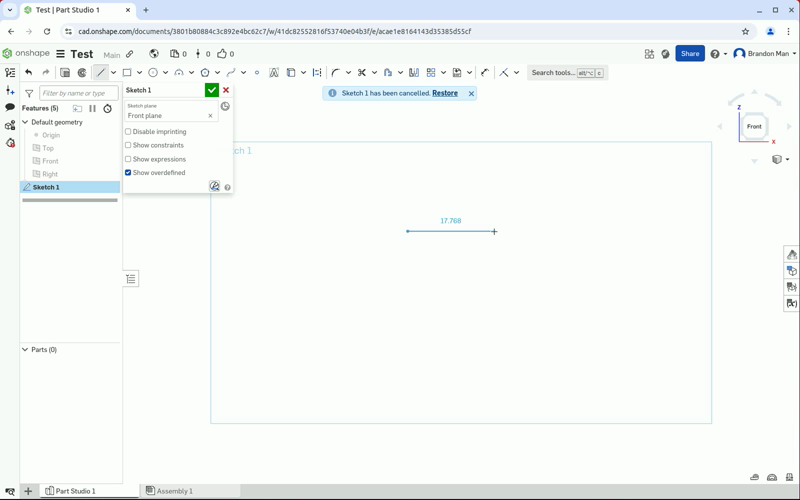
key_up(shift)
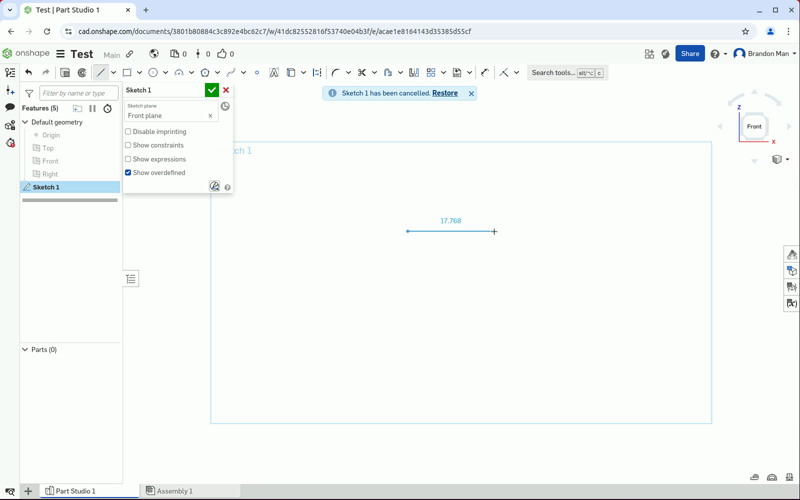
key_down(shift)
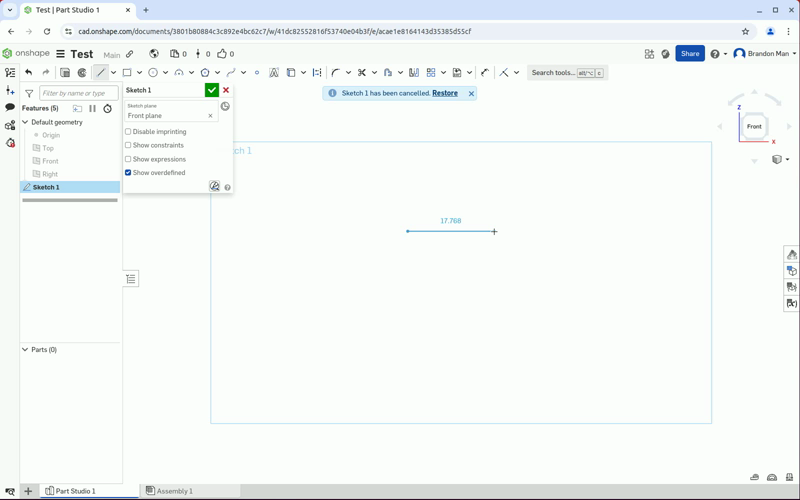
mouse_move(552, 364)
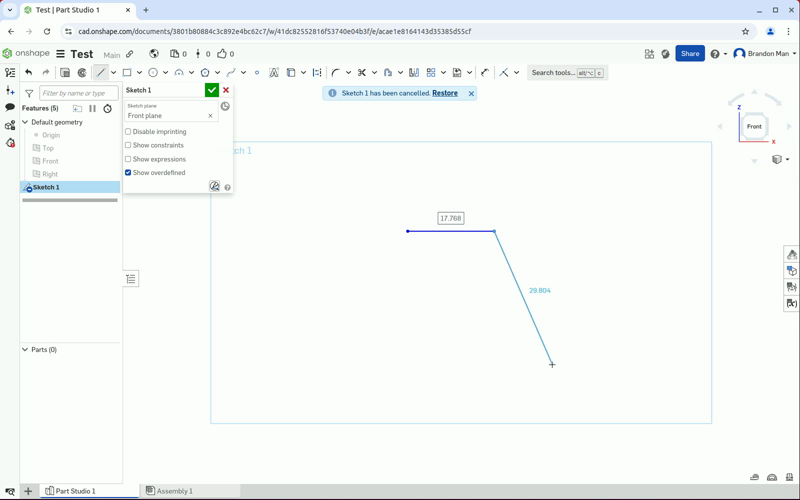
click(552, 364)
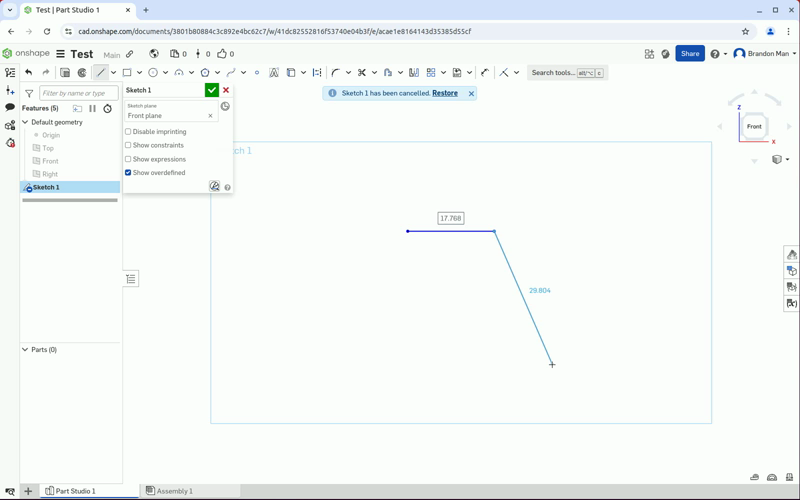
key_up(shift)
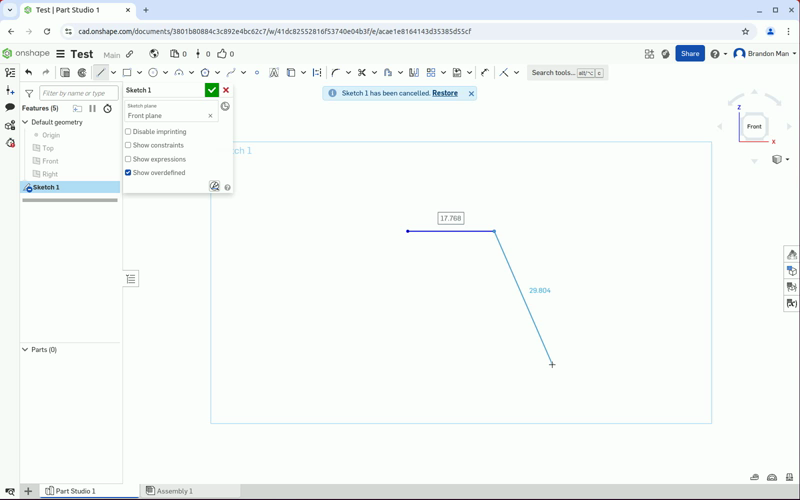
key_down(shift)
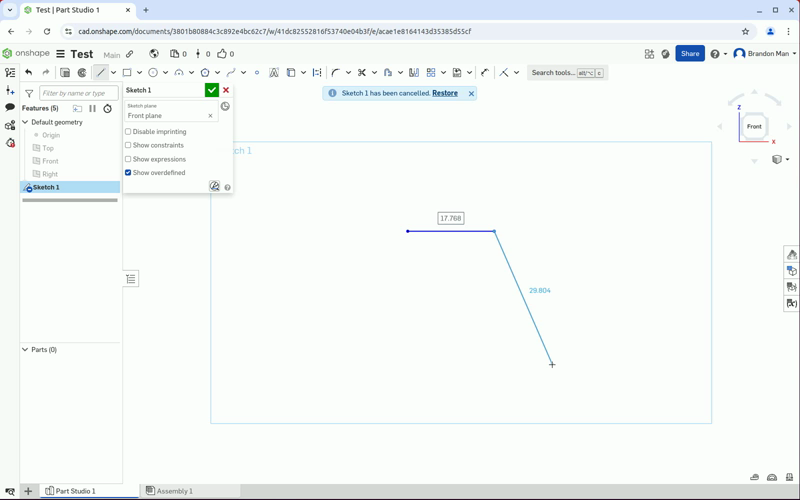
mouse_move(582, 364)
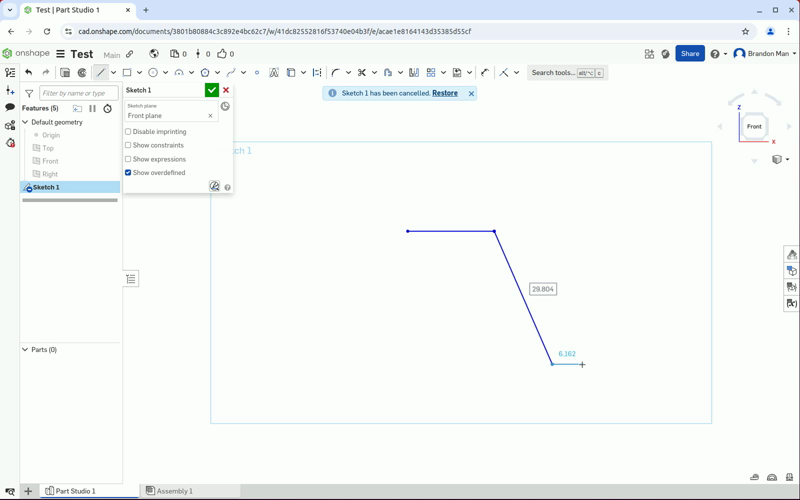
mouse_move(565, 364)
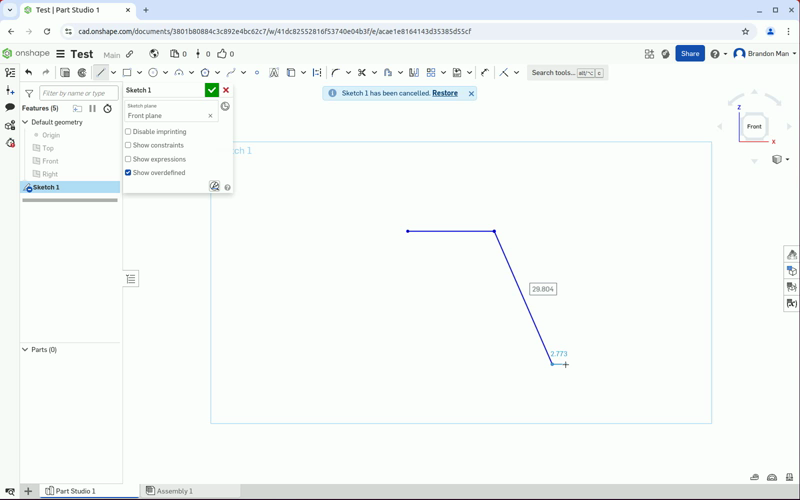
click(565, 364)
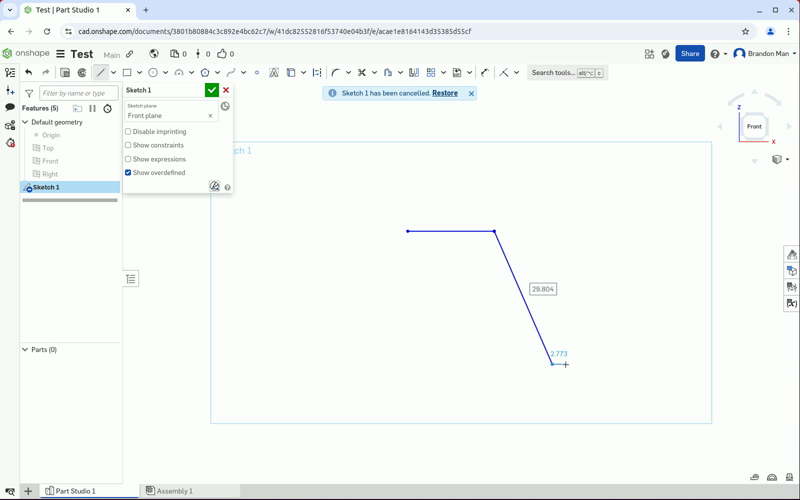
key_up(shift)
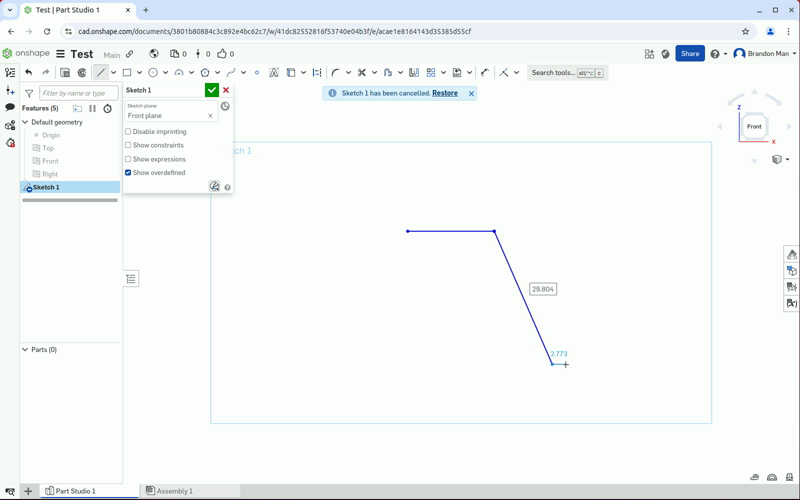
key_down(shift)
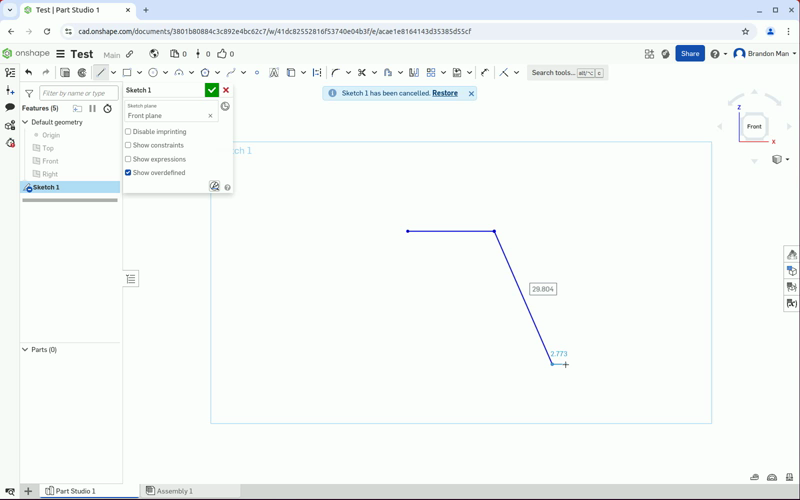
mouse_move(502, 221)
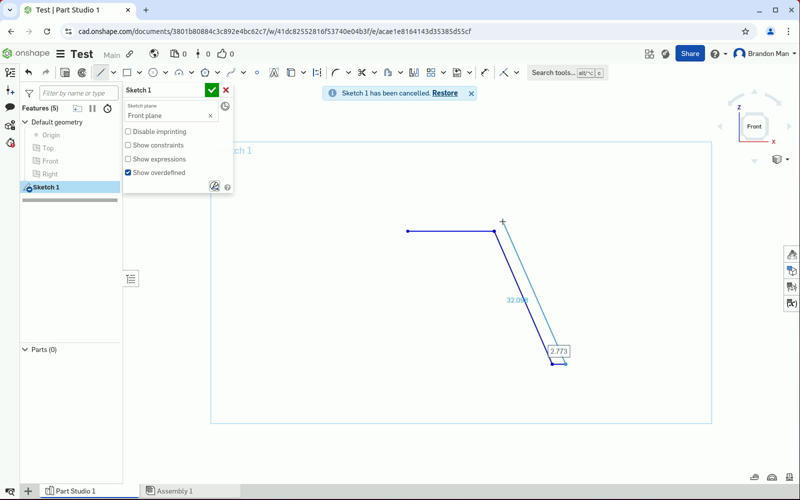
click(502, 221)
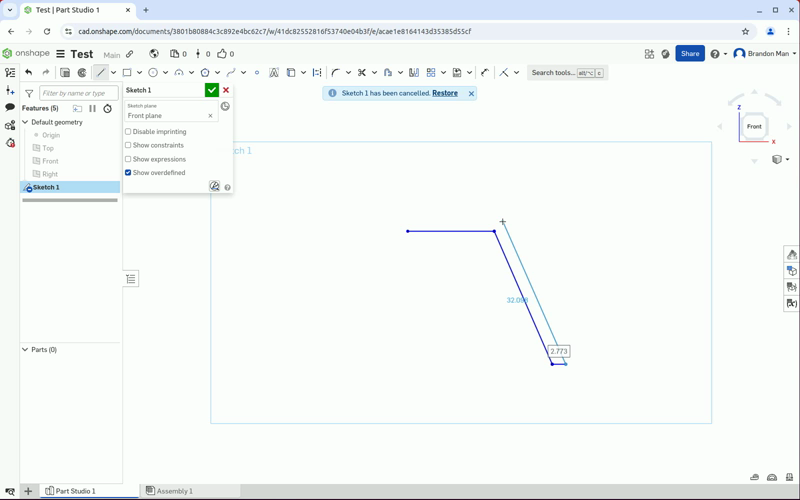
key_up(shift)
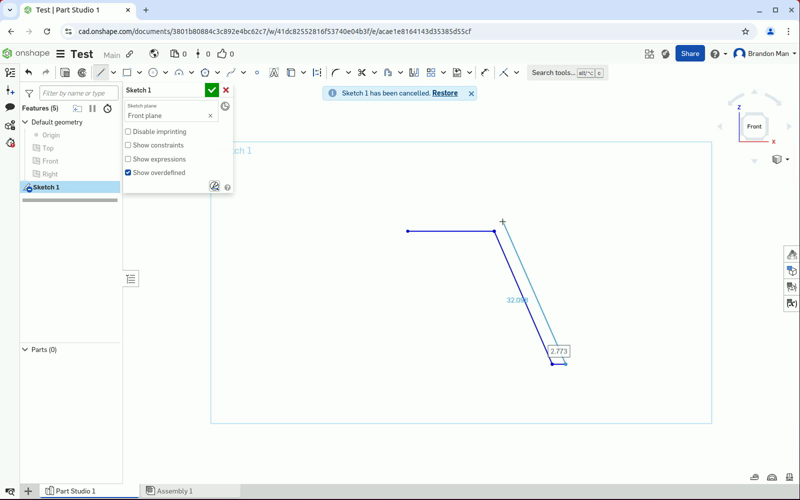
key_down(shift)
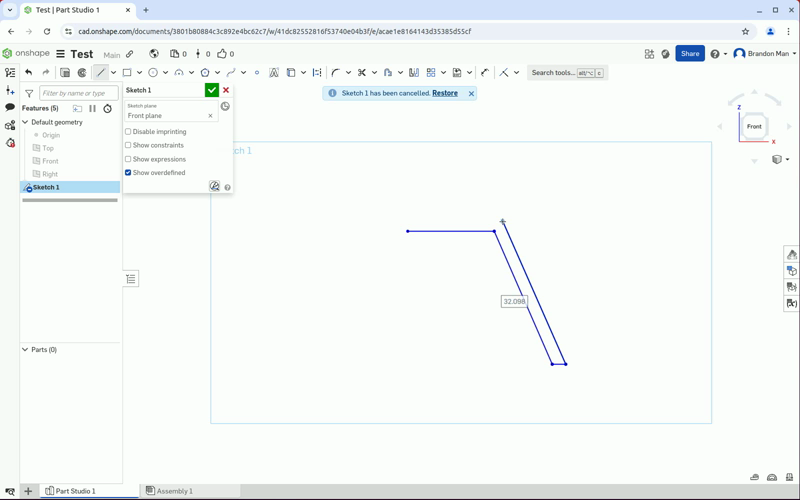
mouse_move(532, 221)
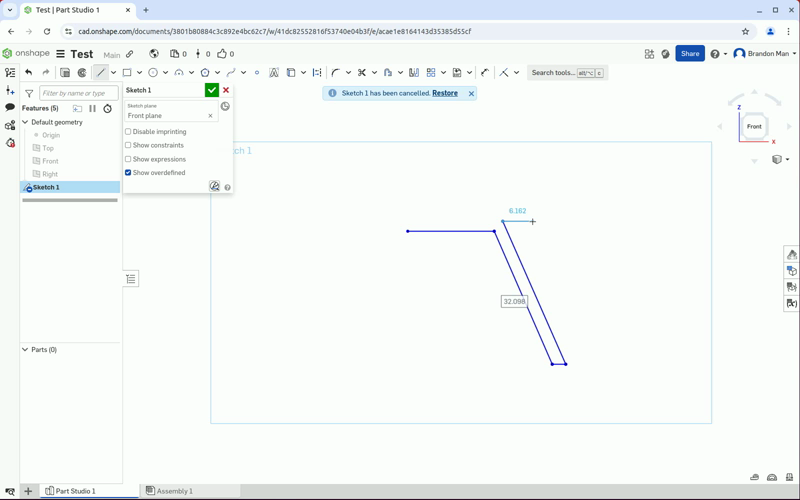
mouse_move(501, 214)
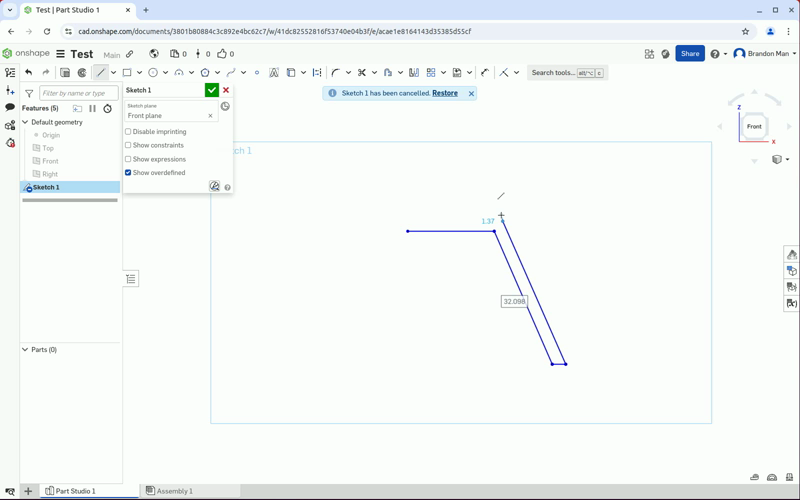
scroll(6)
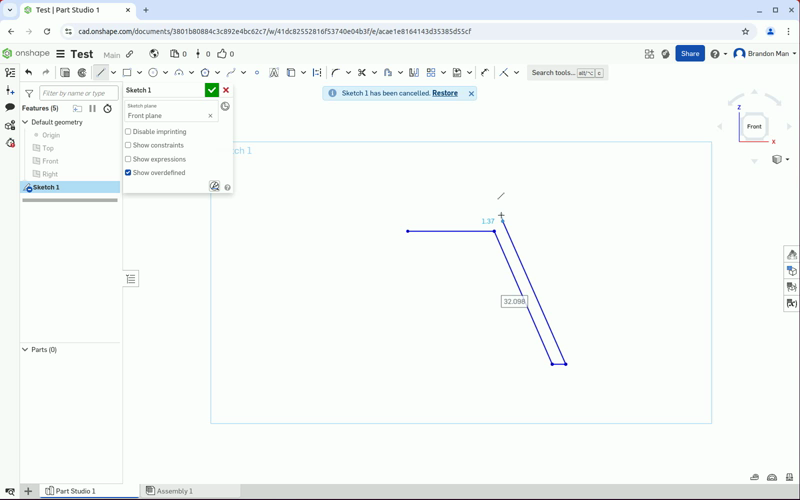
scroll(6)
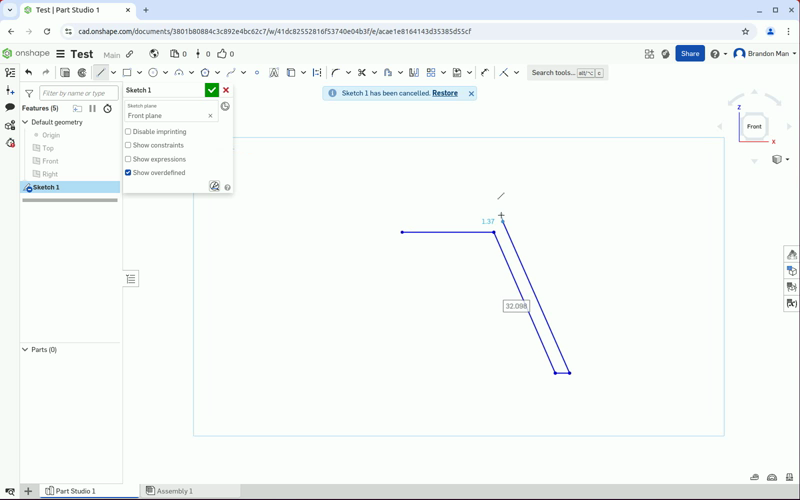
scroll(6)
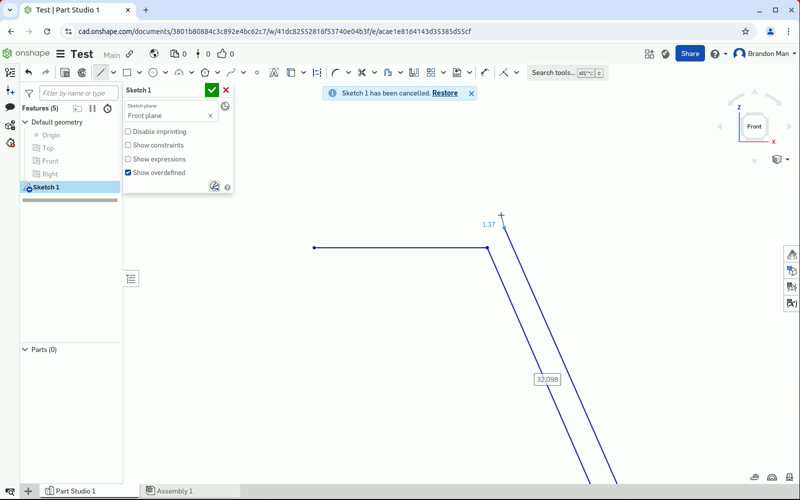
scroll(6)
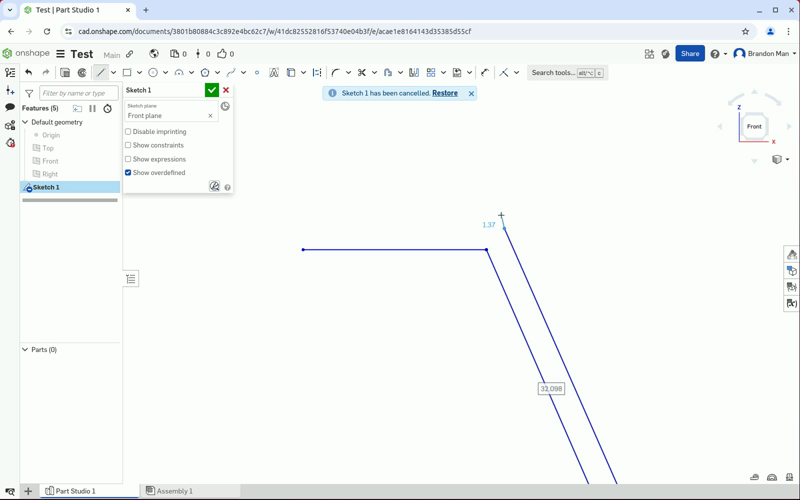
scroll(6)
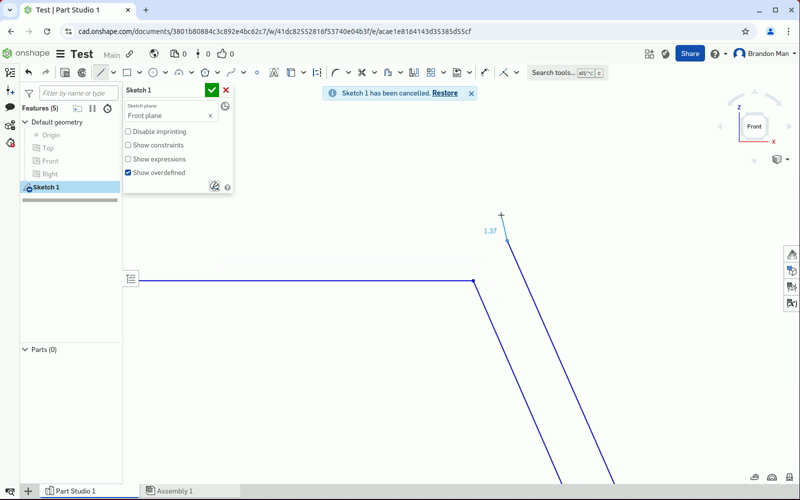
scroll(6)
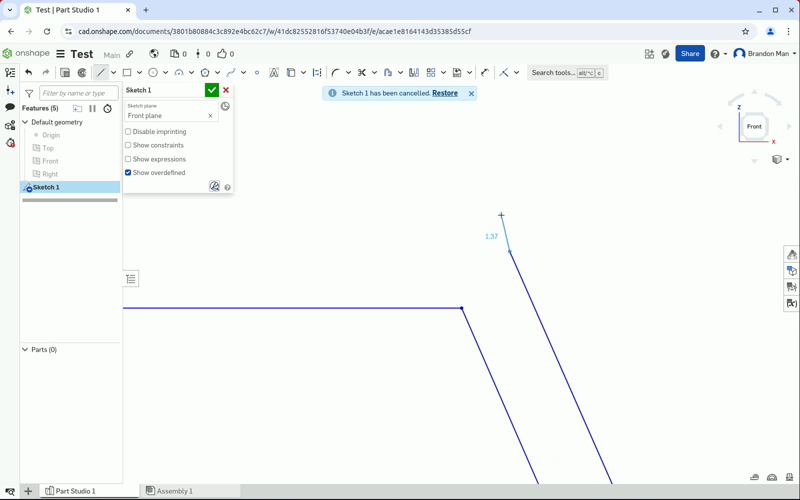
scroll(6)
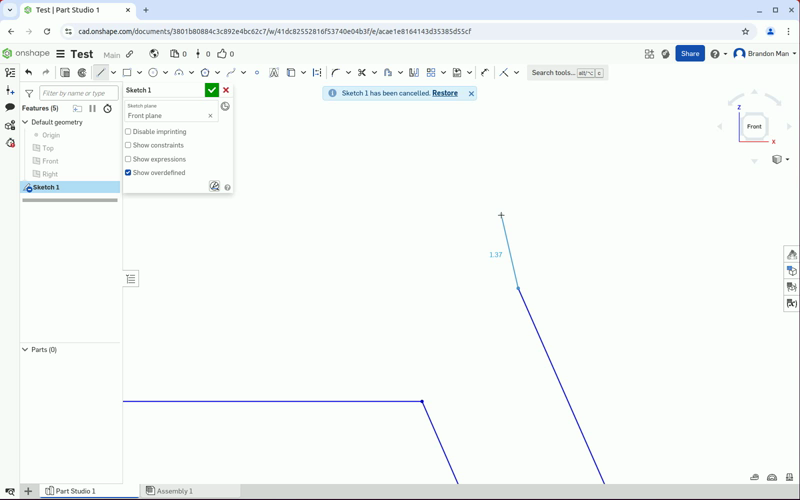
click(501, 214)
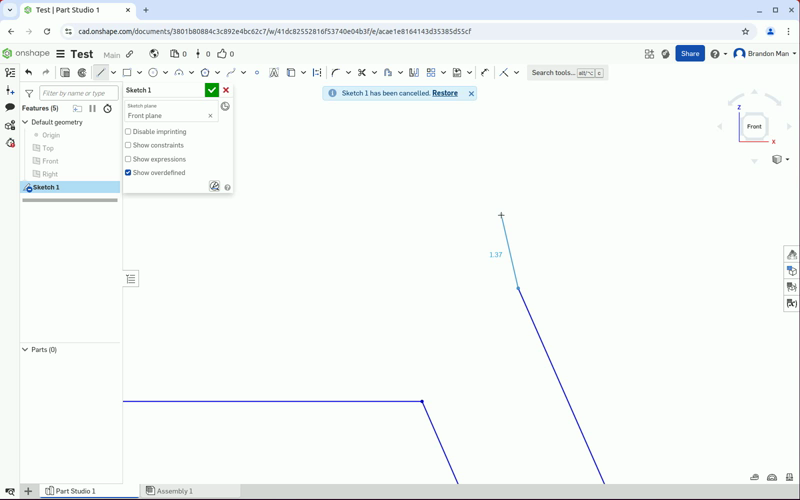
scroll(-6)
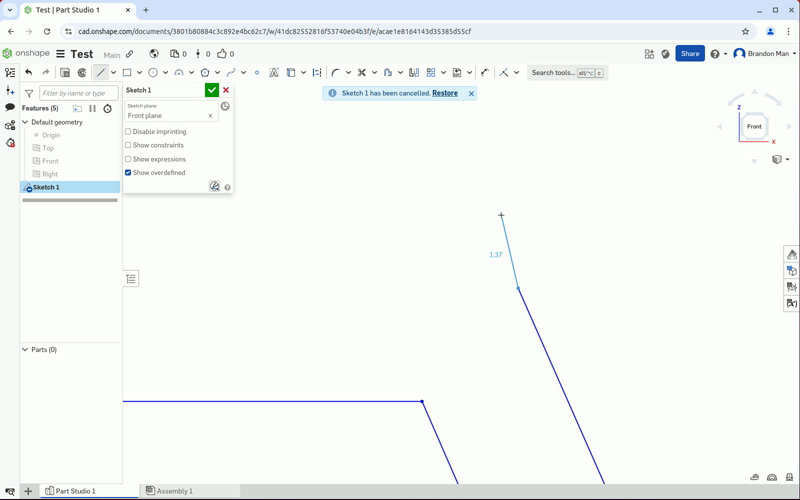
scroll(-6)
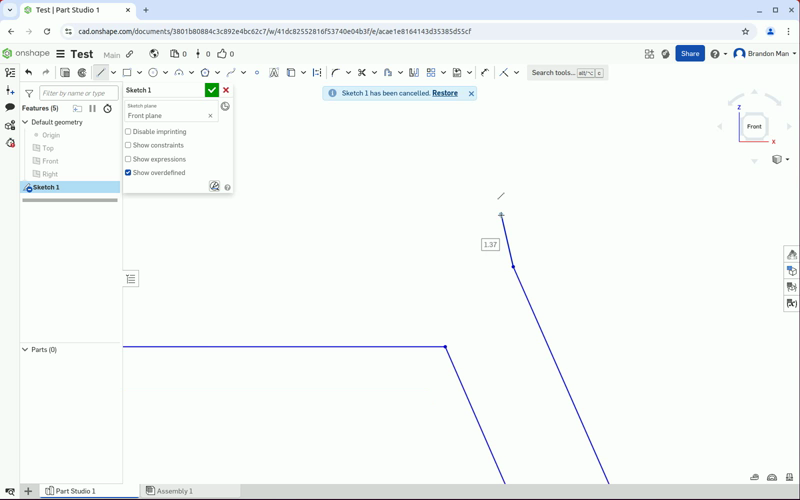
scroll(-6)
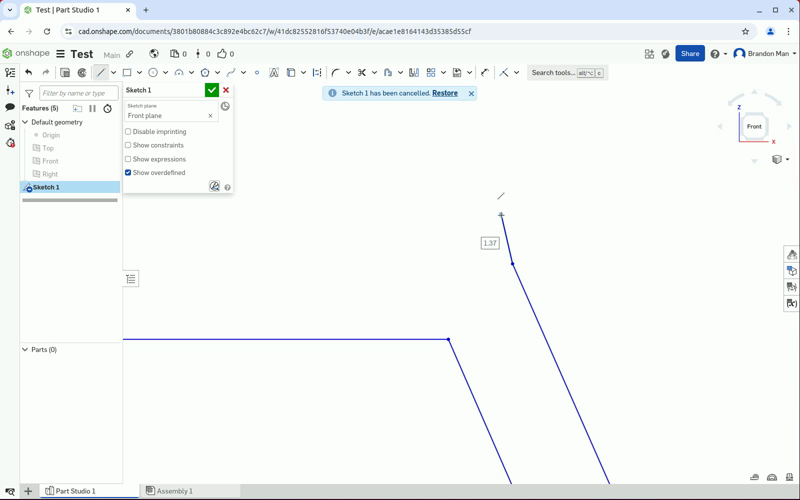
scroll(-6)
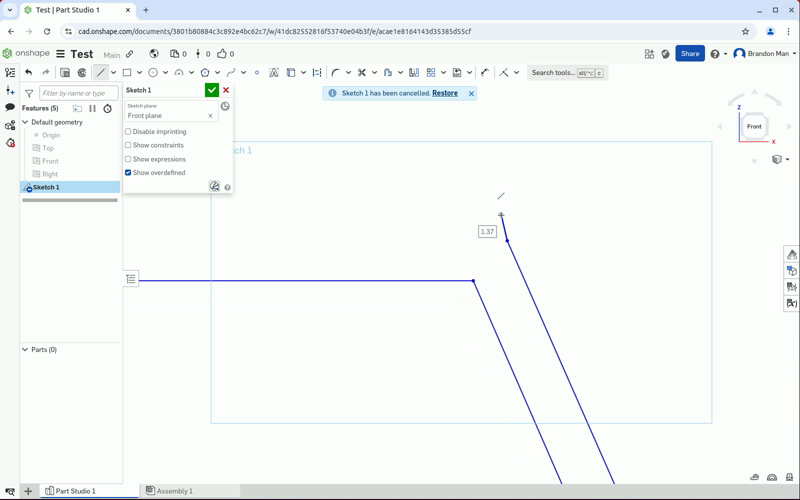
scroll(-6)
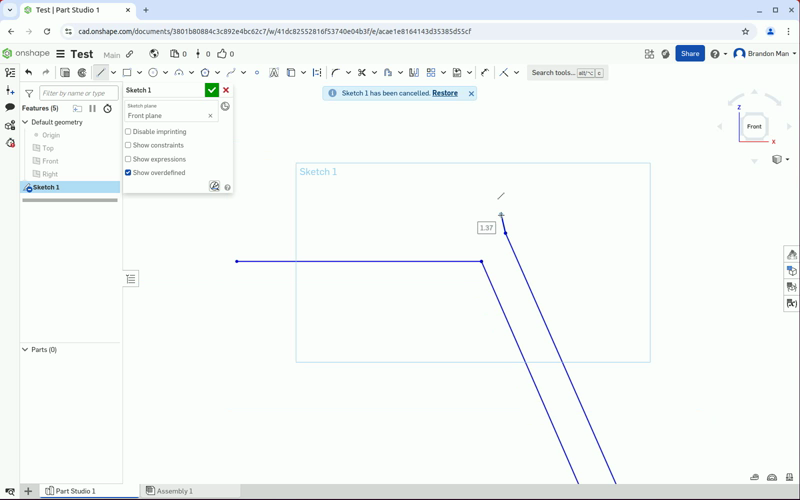
scroll(-6)
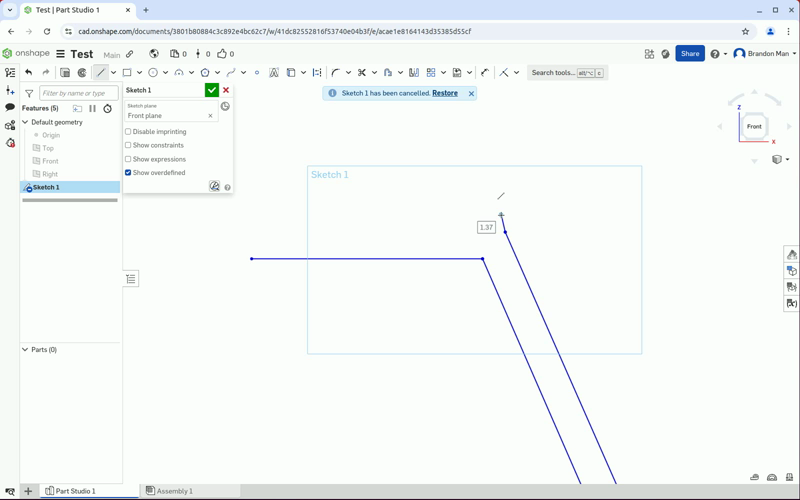
scroll(-6)
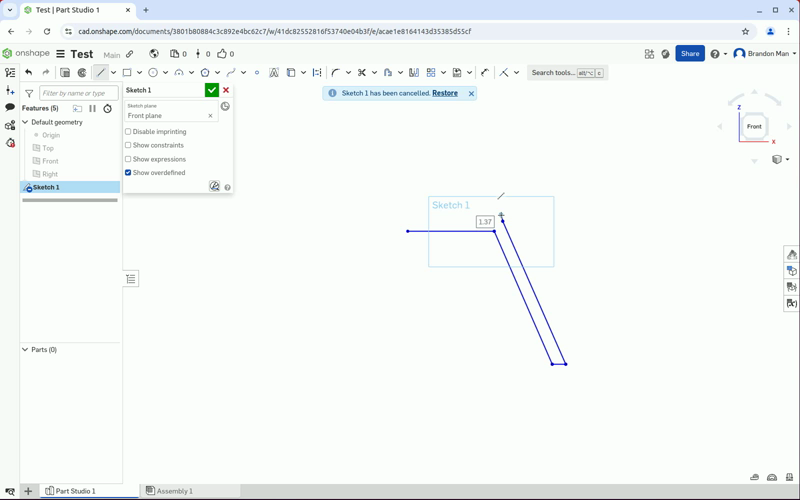
key_up(shift)
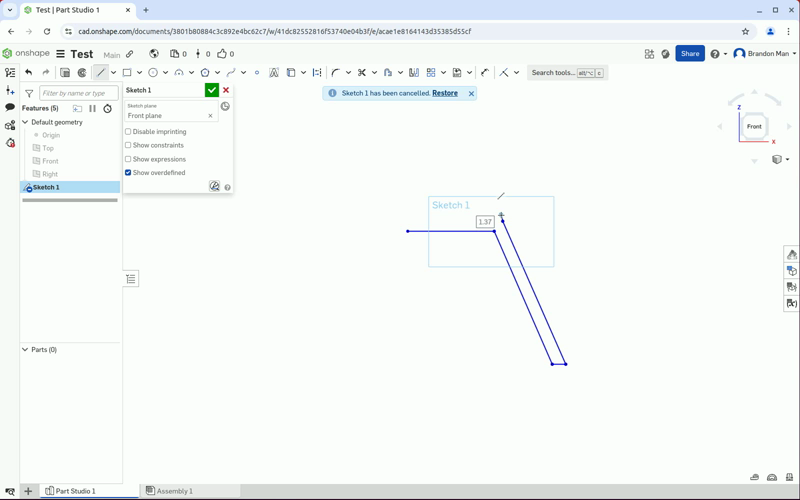
key_down(shift)
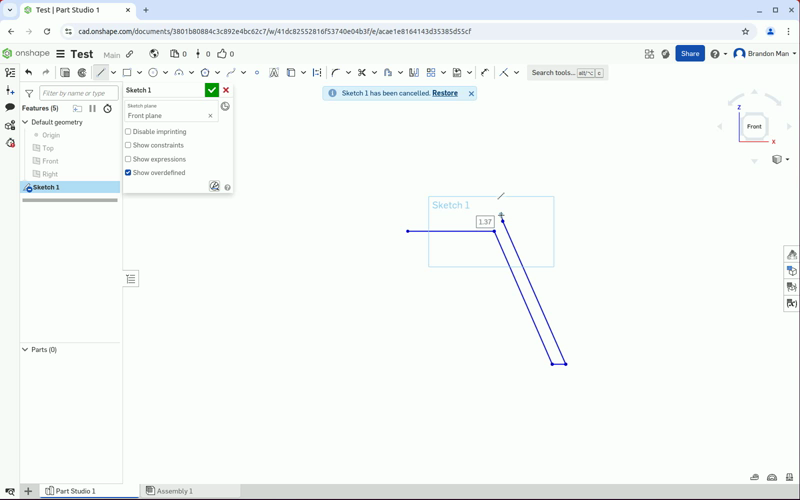
mouse_move(407, 214)
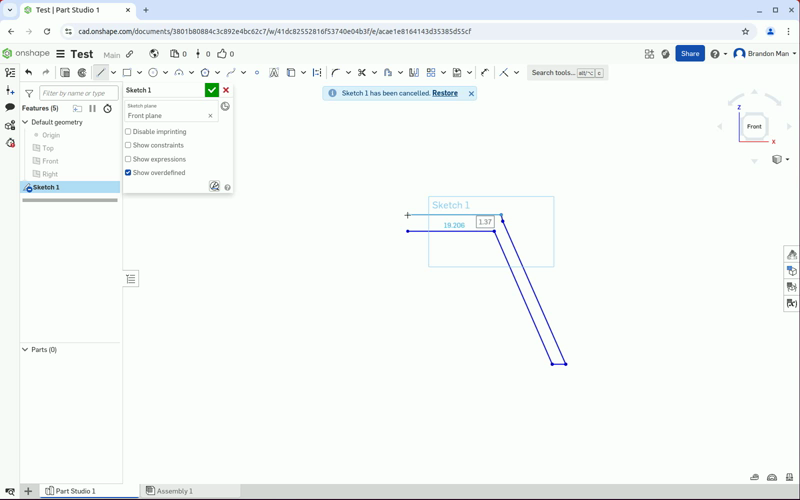
click(407, 214)
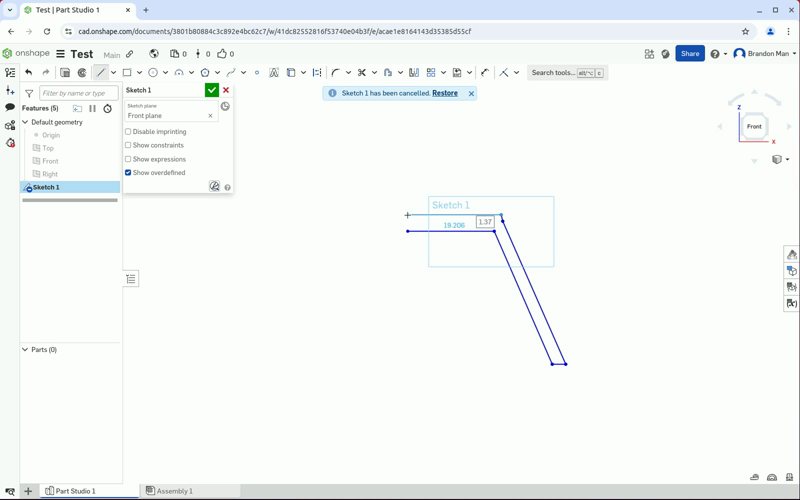
key_up(shift)
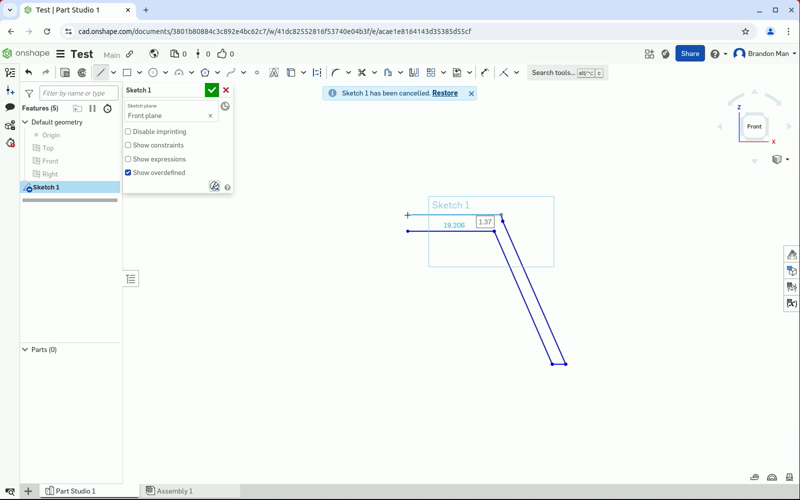
mouse_move(437, 214)
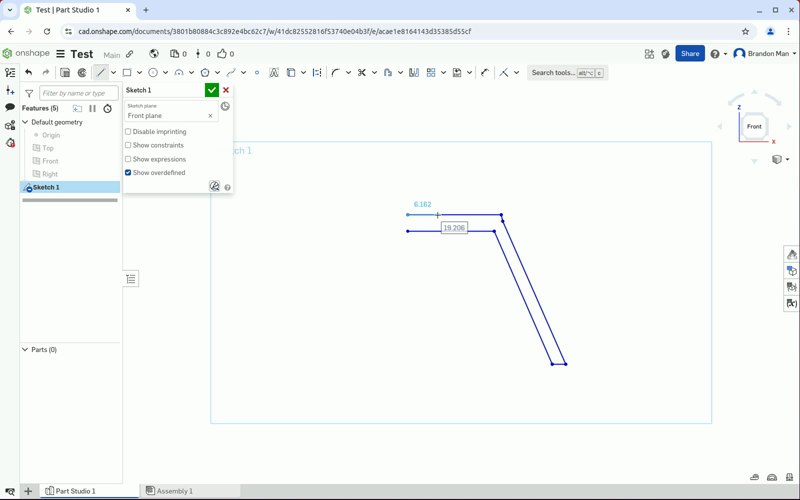
key_down(shift)
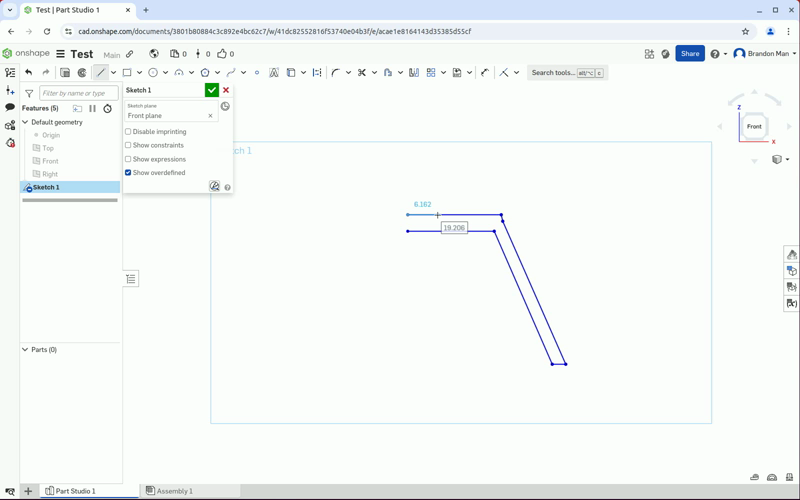
mouse_move(407, 231)
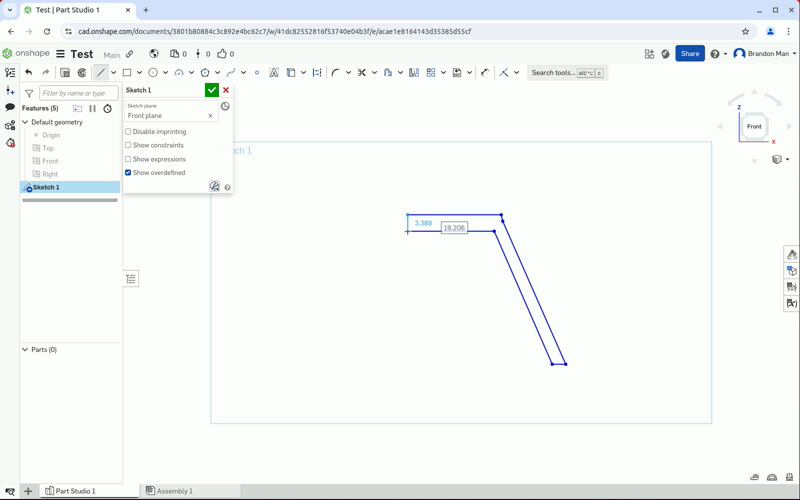
key_up(shift)
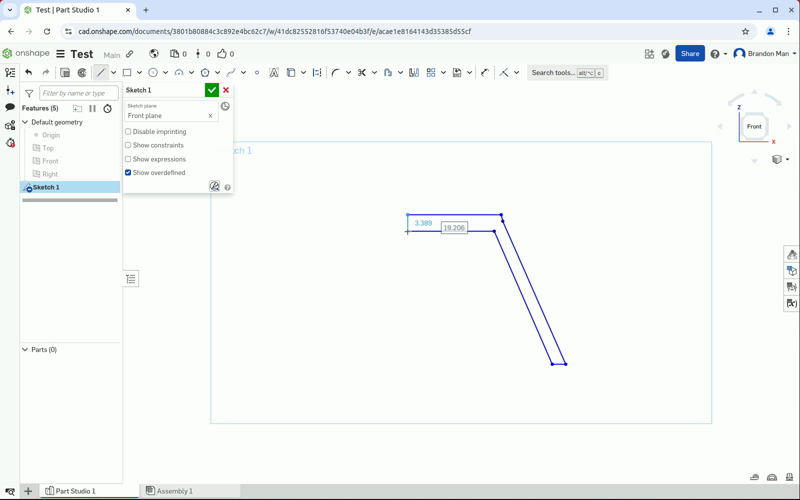
click(407, 231)
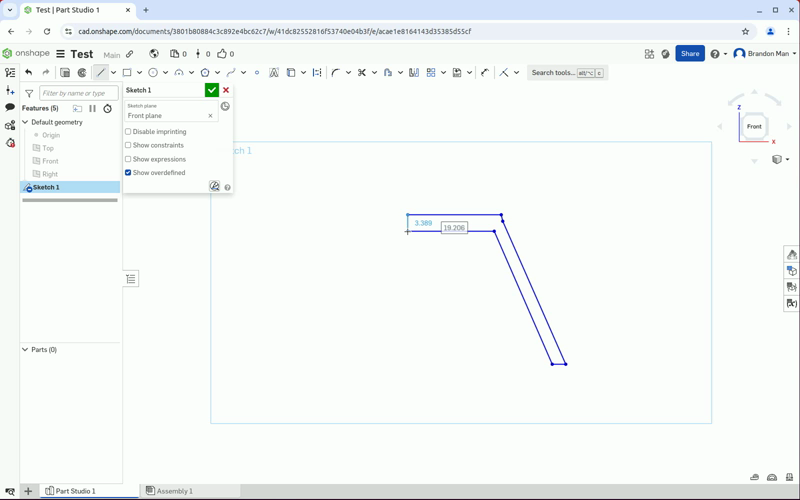
key(esc)
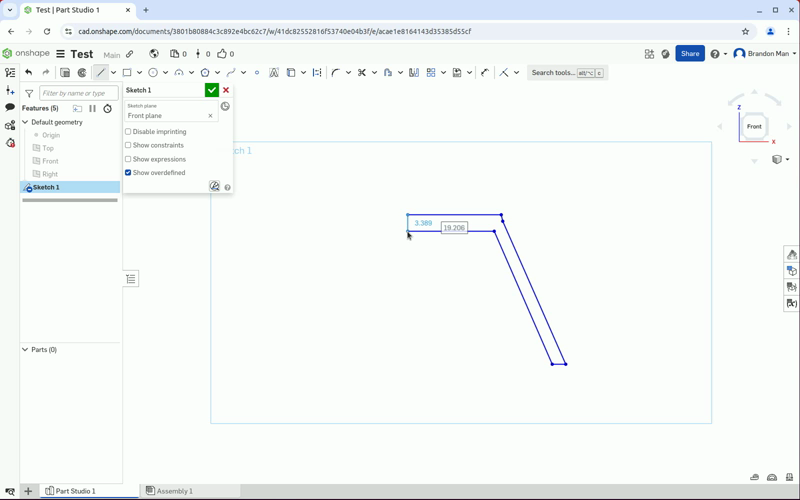
mouse_move(547, 335)
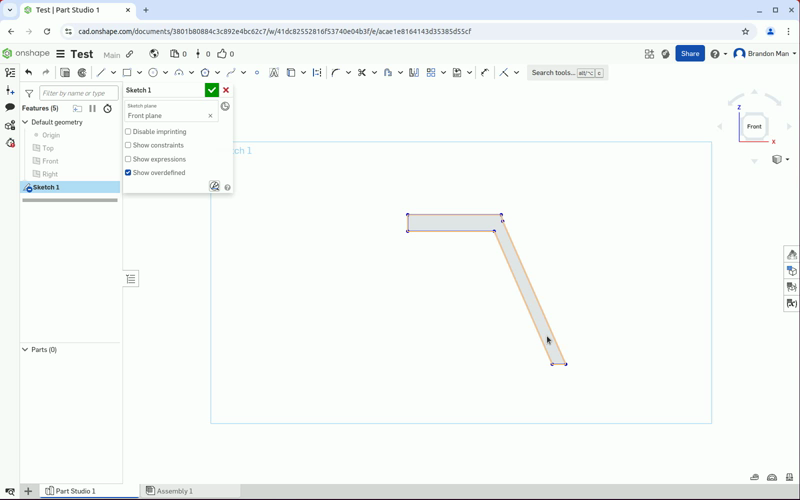
click(547, 335)
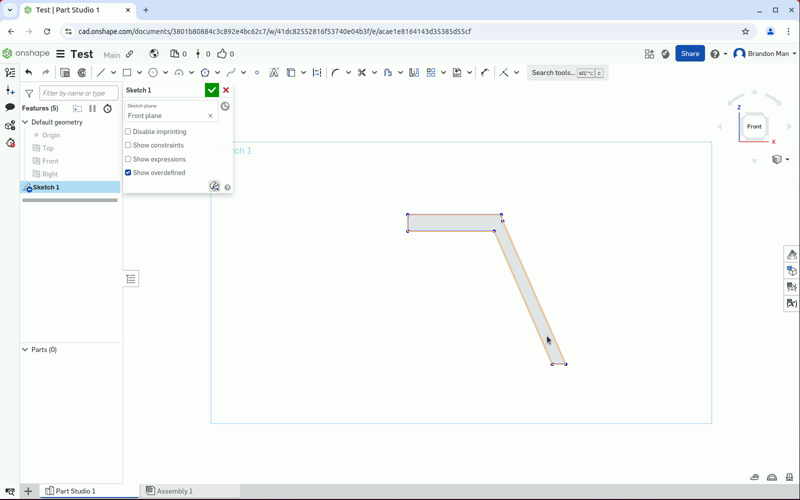
mouse_move(73, 352)
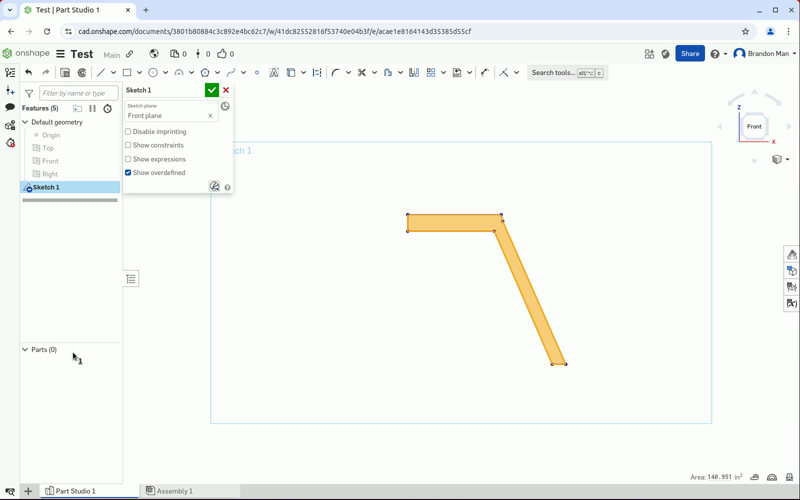
key(shift+y)
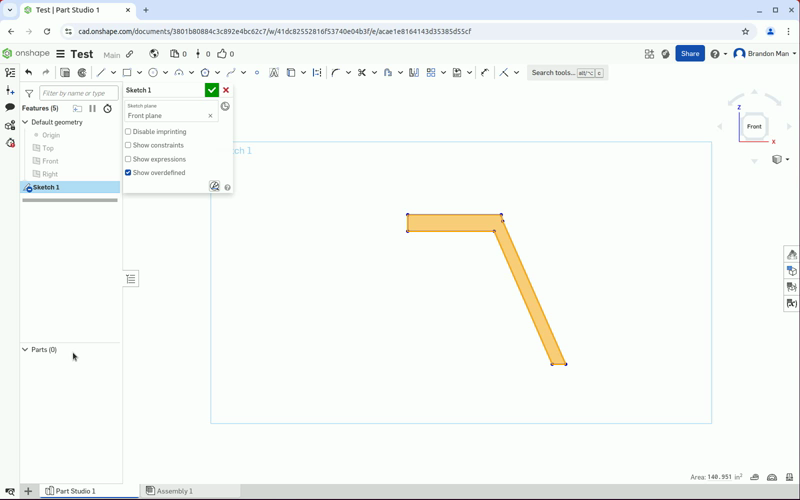
key(shift+e)
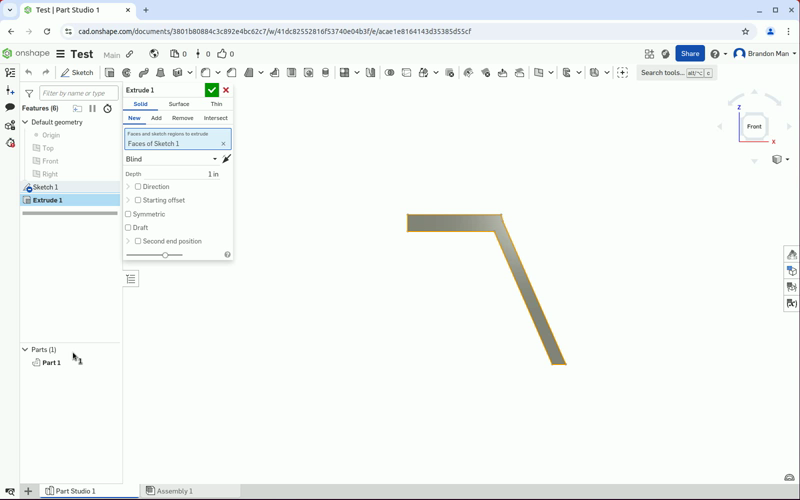
mouse_move(143, 106)
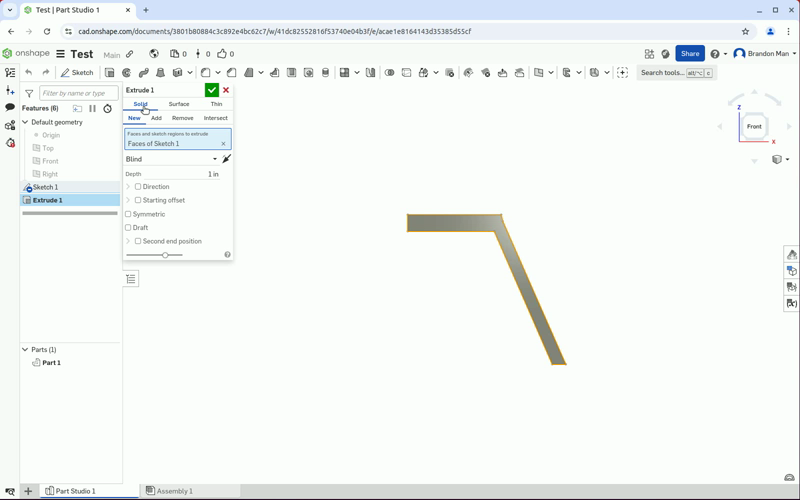
click(143, 106)
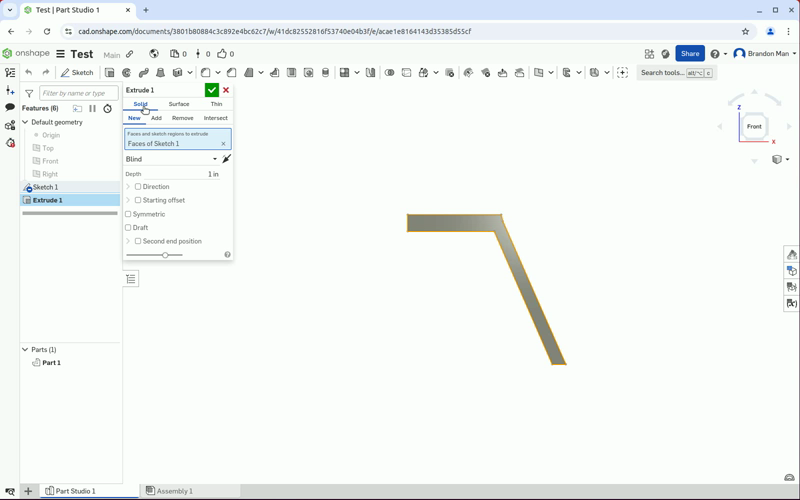
mouse_move(137, 120)
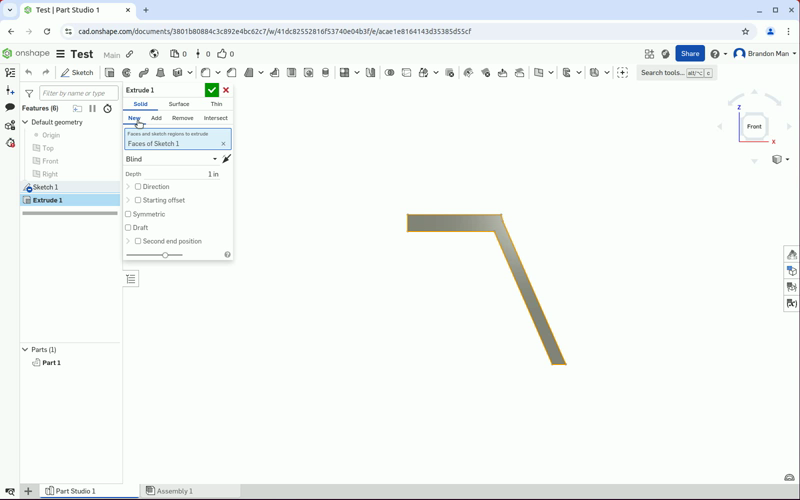
click(137, 120)
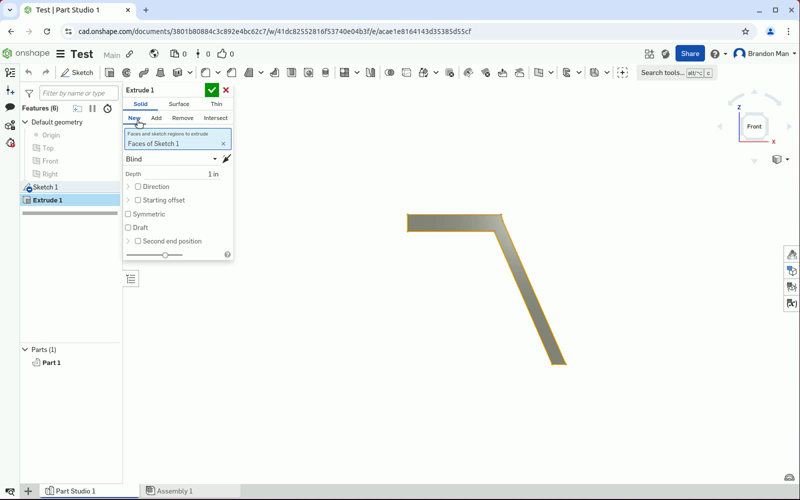
key(tab, 4)
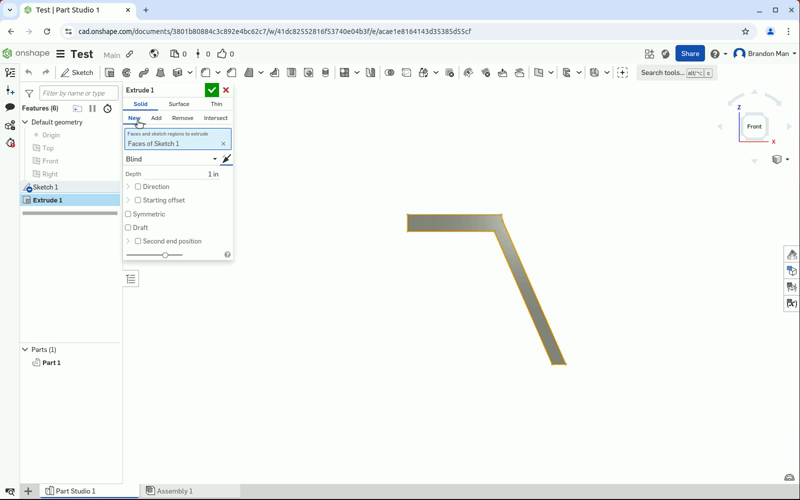
text(23.108)
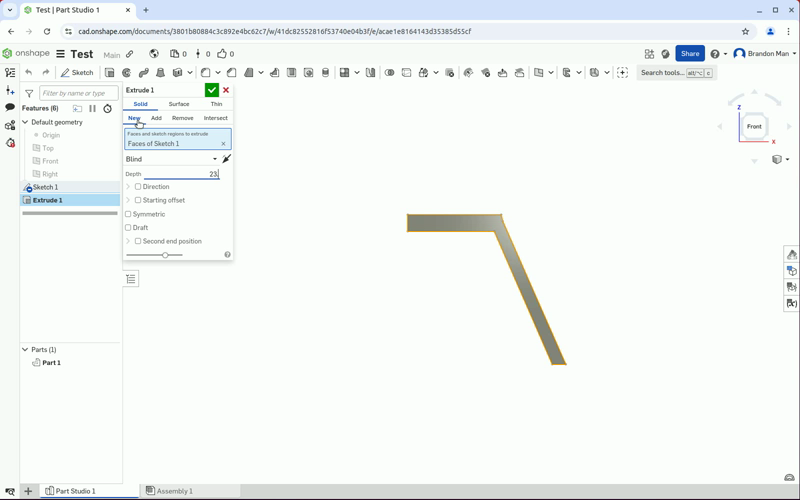
key(enter)
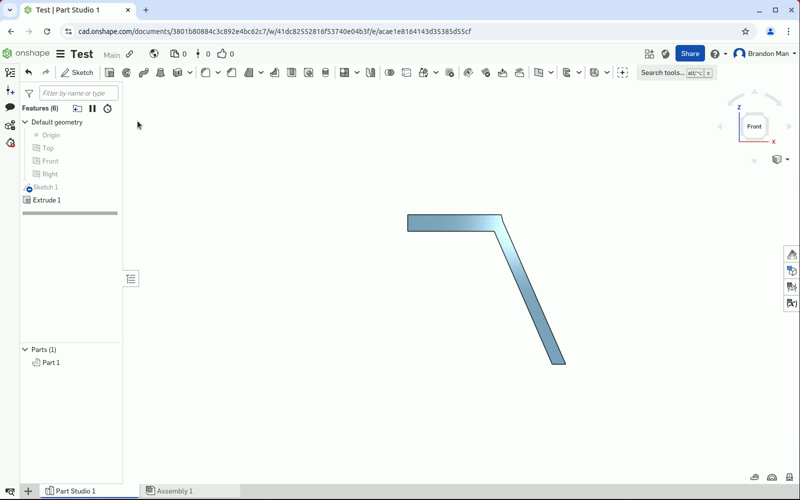
key(shift+h)
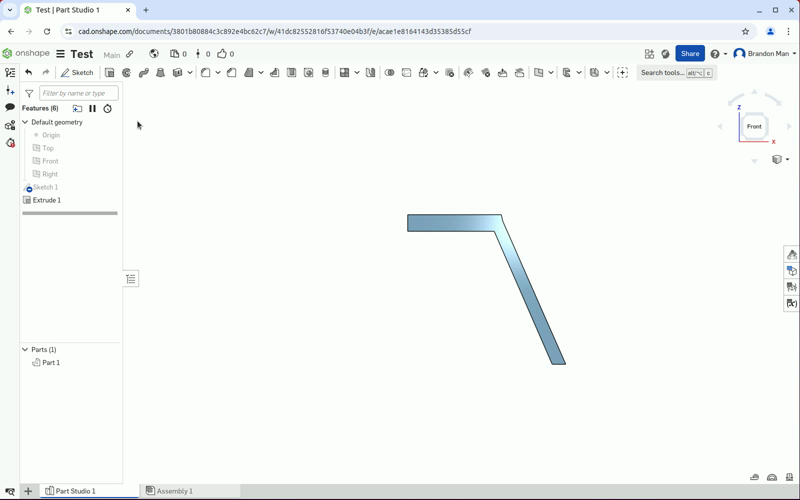
key(shift+h)
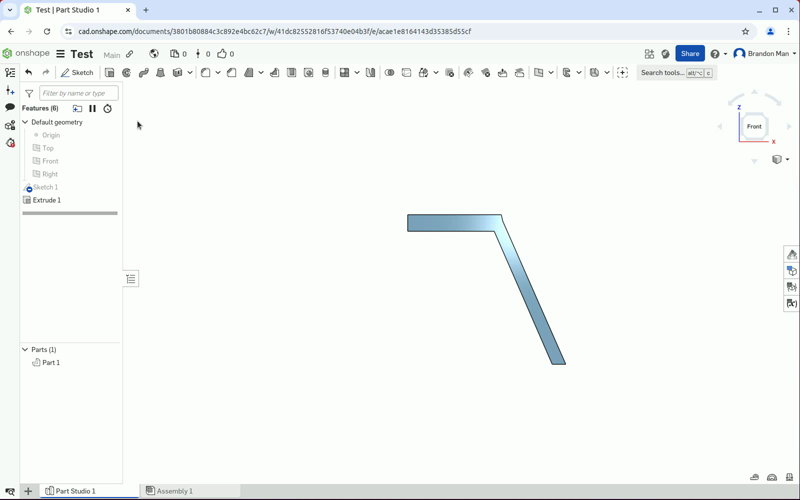
mouse_move(73, 189)
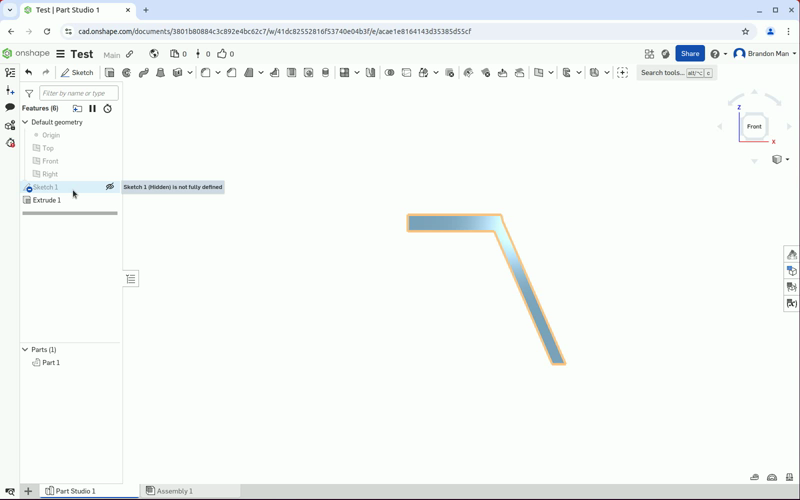
click(73, 189)
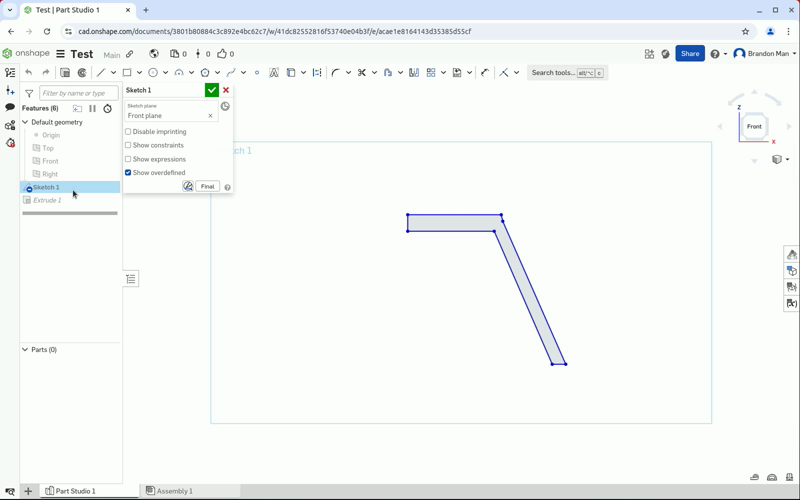
mouse_move(229, 92)
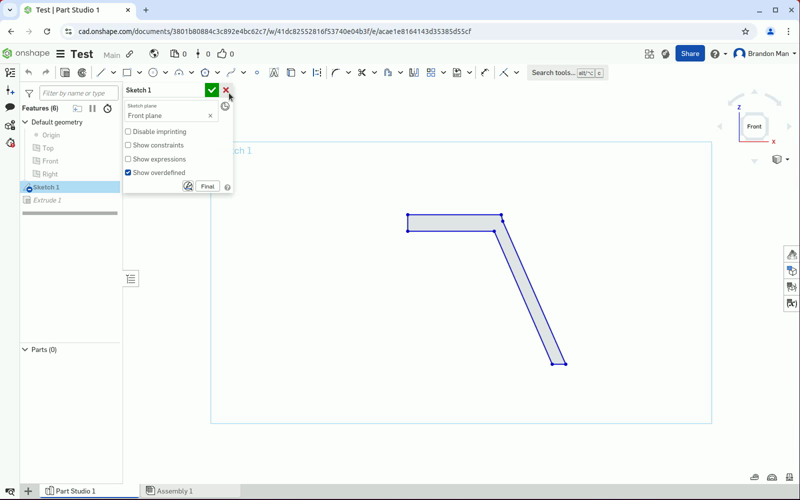
click(229, 92)
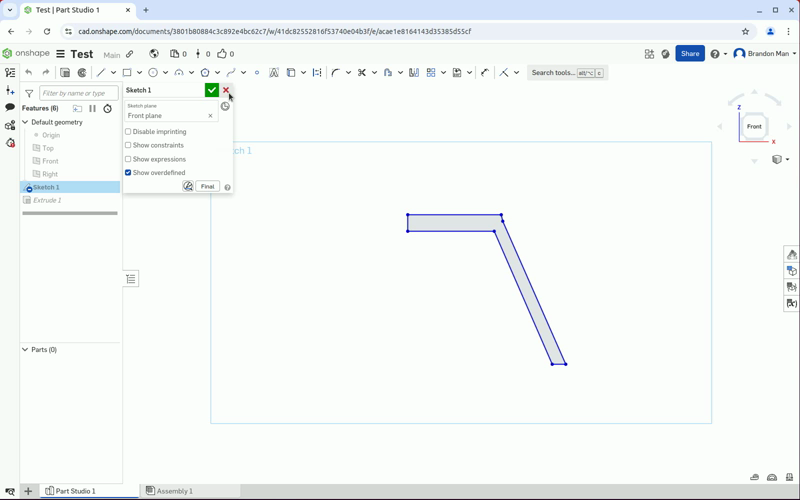
key(shift+s)
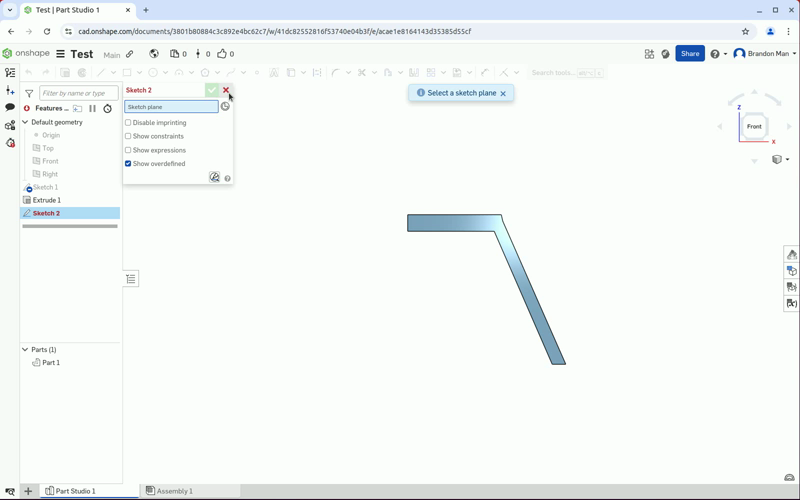
mouse_move(73, 163)
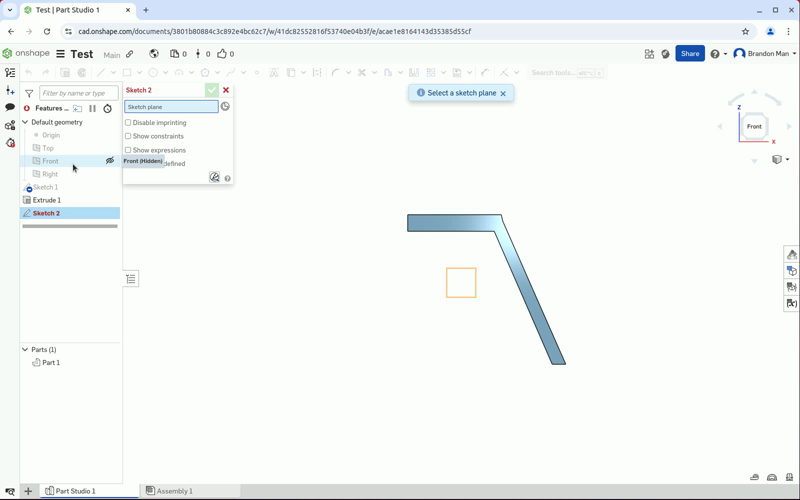
click(73, 163)
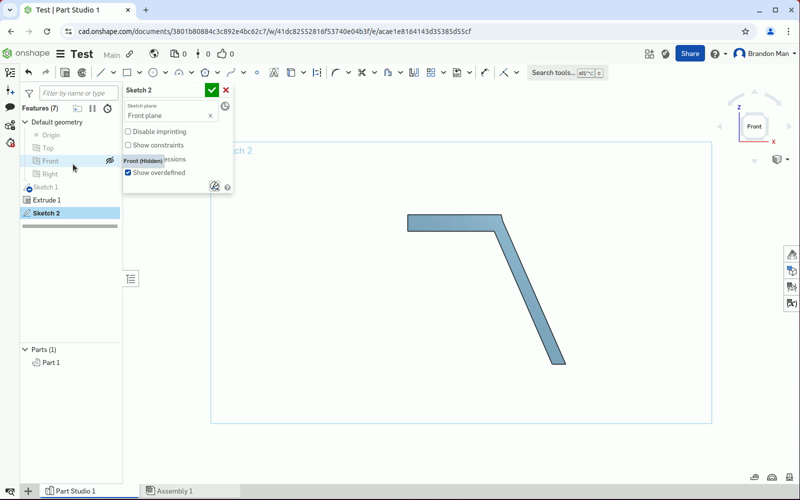
mouse_move(73, 352)
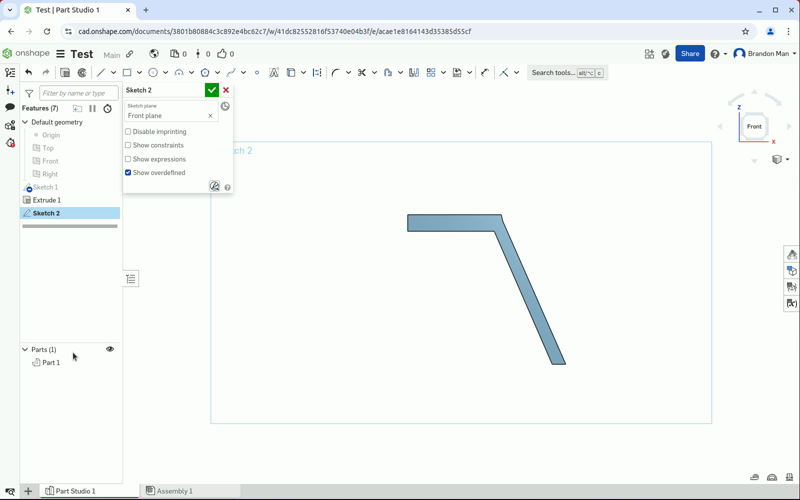
key(y)
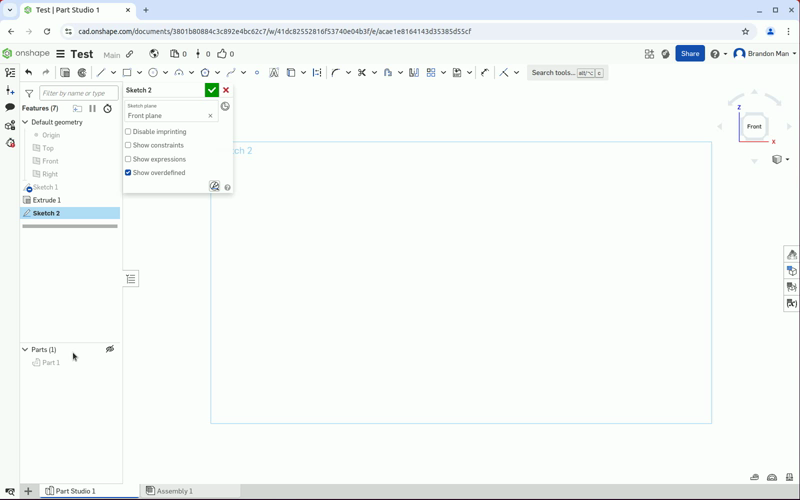
key(l)
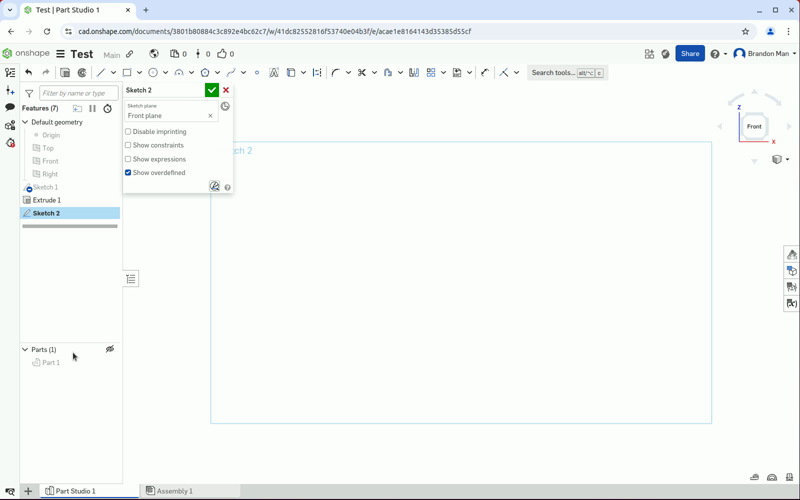
key_down(shift)
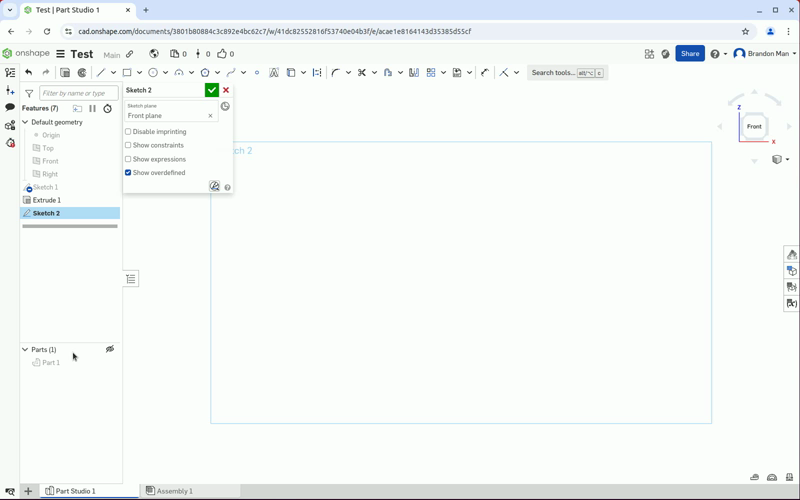
mouse_move(407, 365)
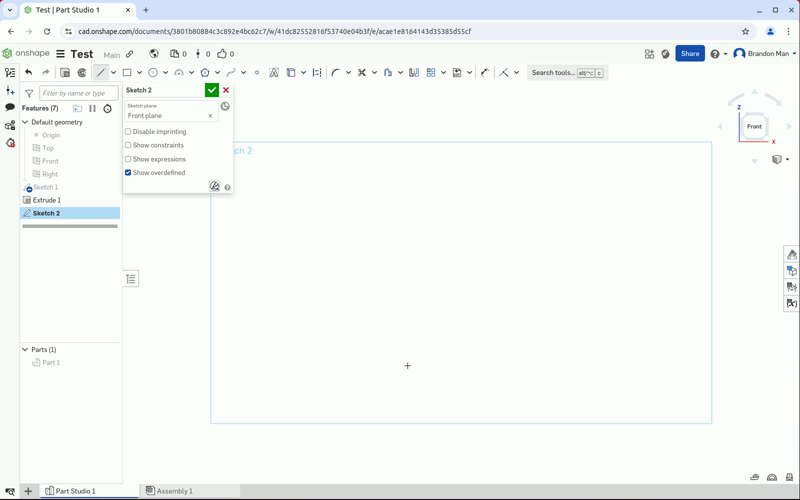
click(407, 365)
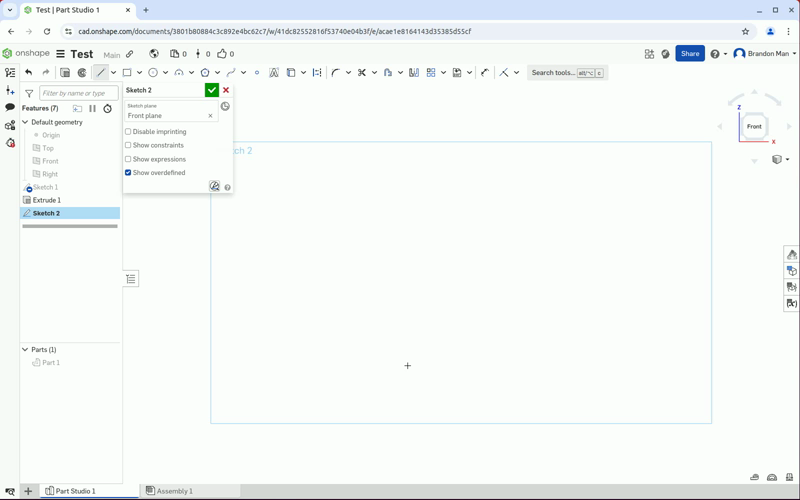
key_up(shift)
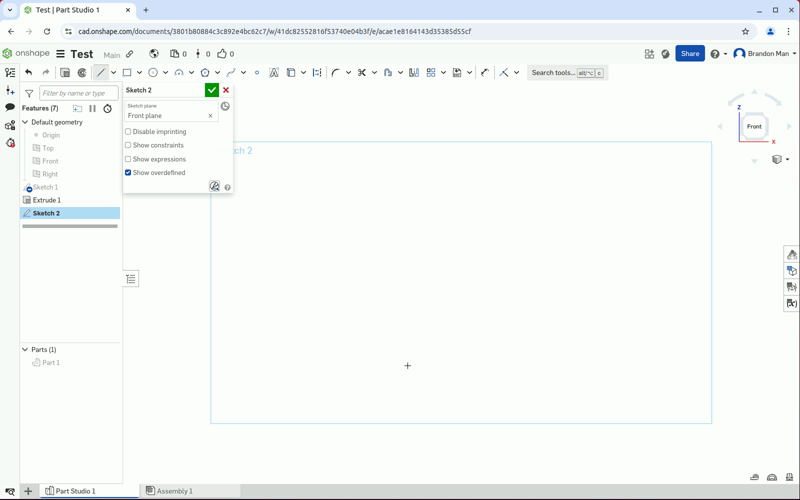
key_down(shift)
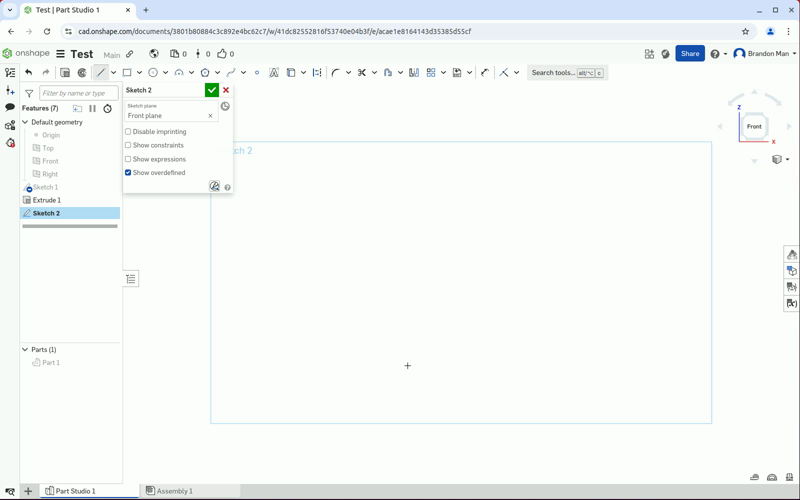
mouse_move(552, 365)
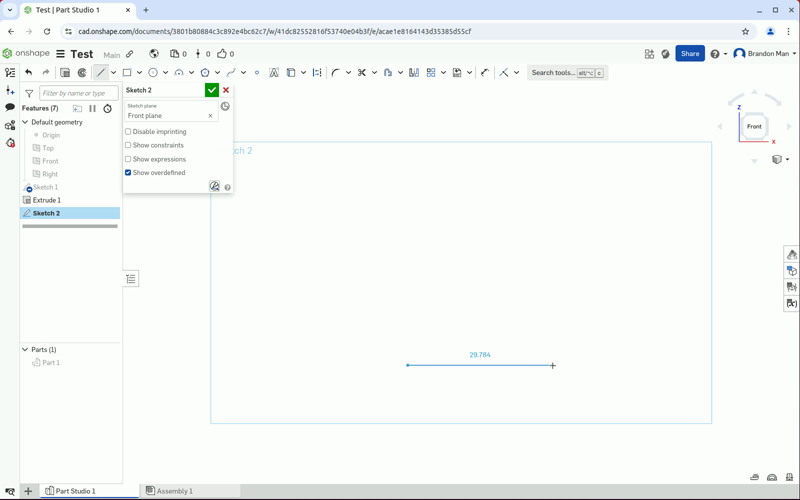
click(552, 365)
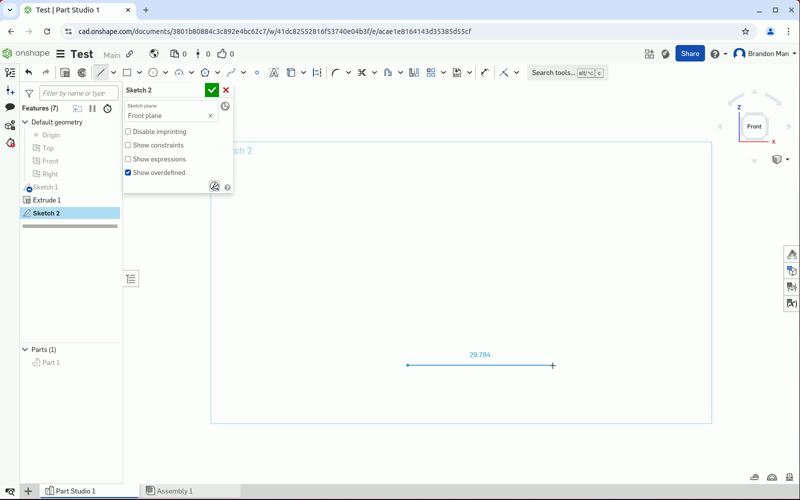
key_up(shift)
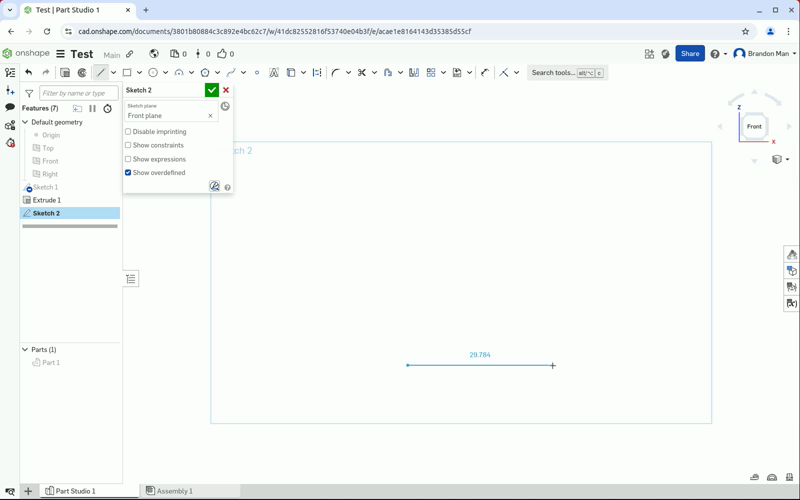
key_down(shift)
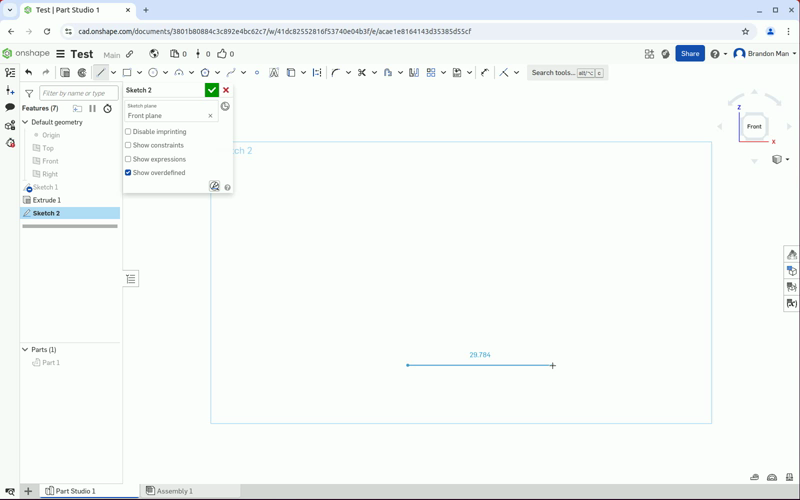
mouse_move(495, 230)
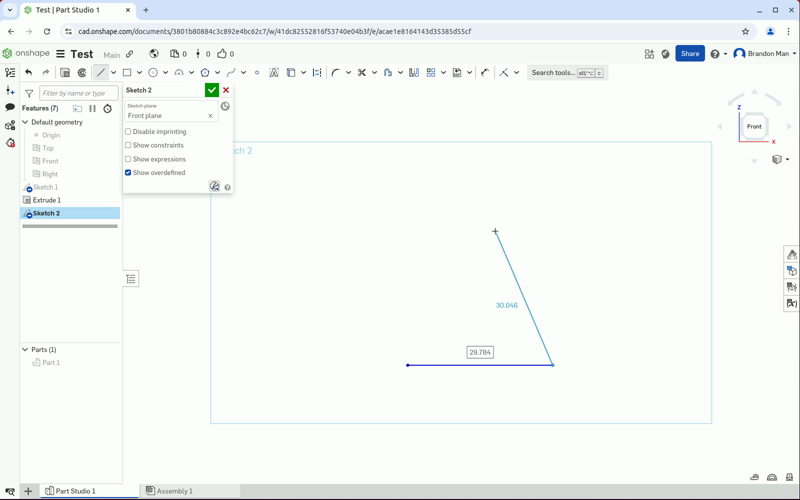
click(495, 230)
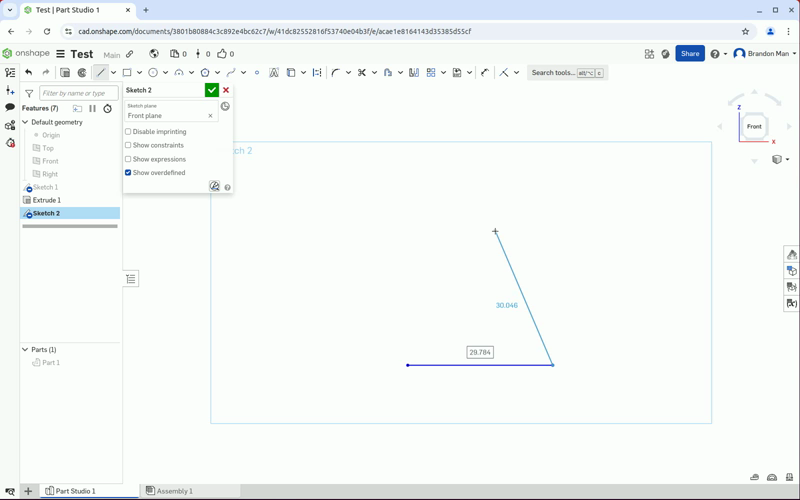
key_up(shift)
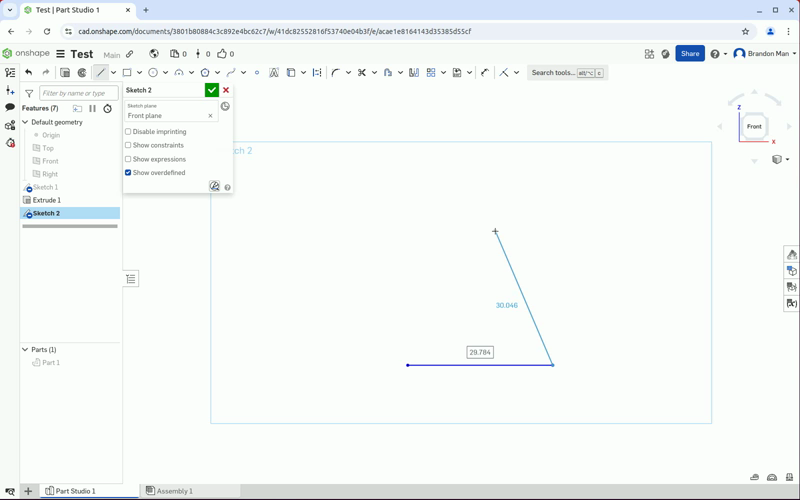
key_down(shift)
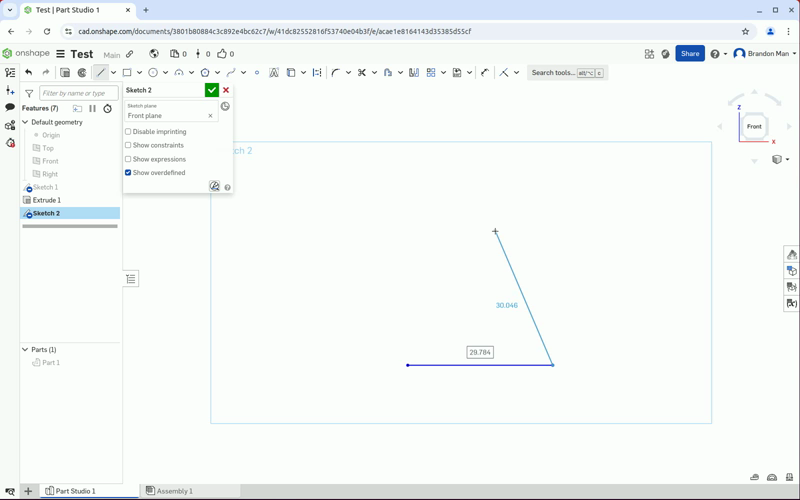
mouse_move(407, 230)
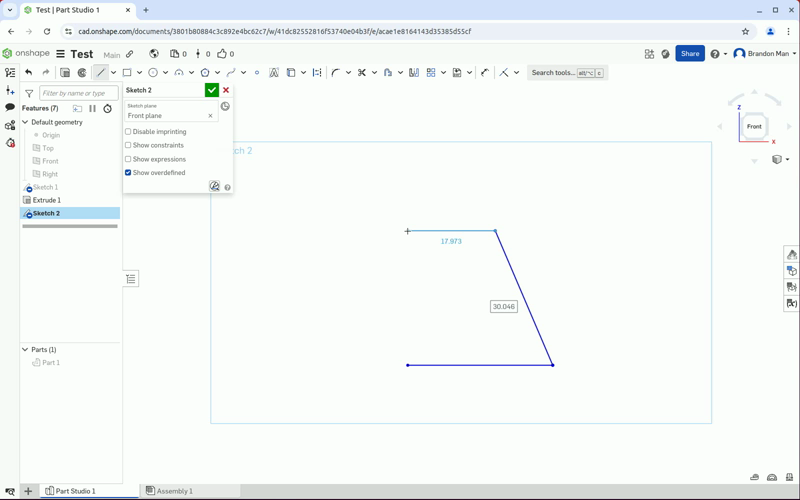
click(407, 230)
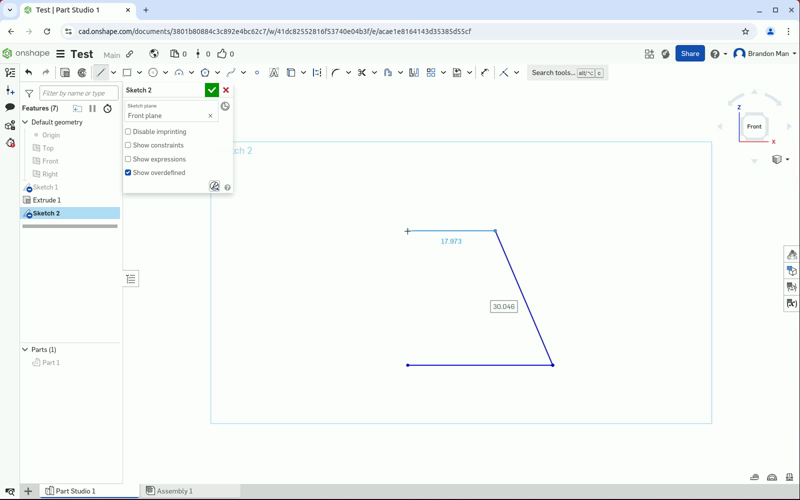
key_up(shift)
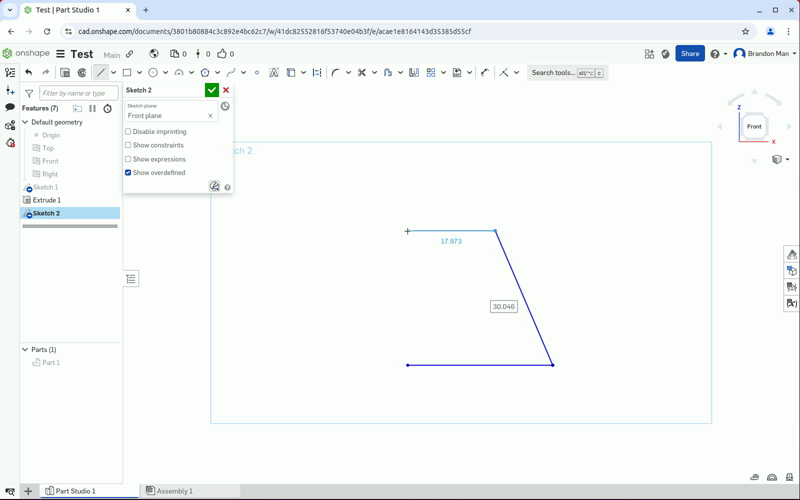
key_down(shift)
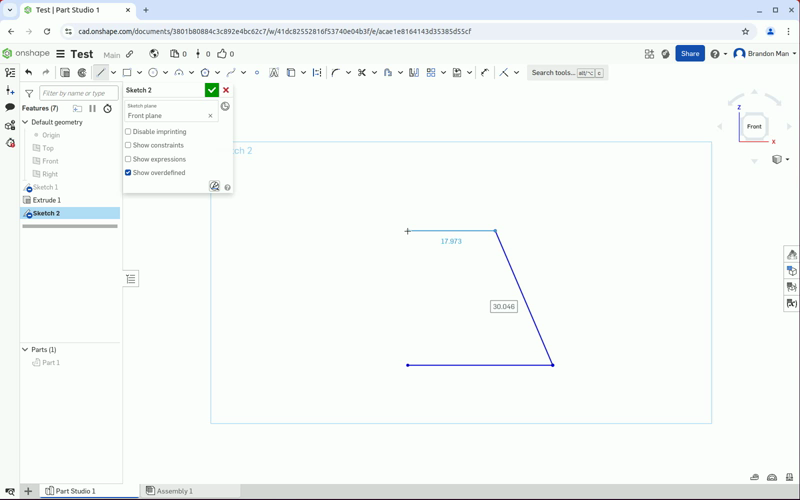
mouse_move(437, 230)
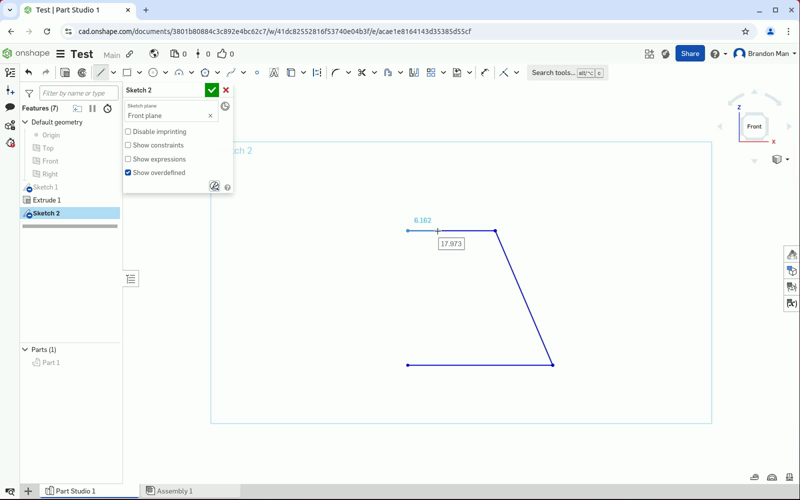
mouse_move(407, 232)
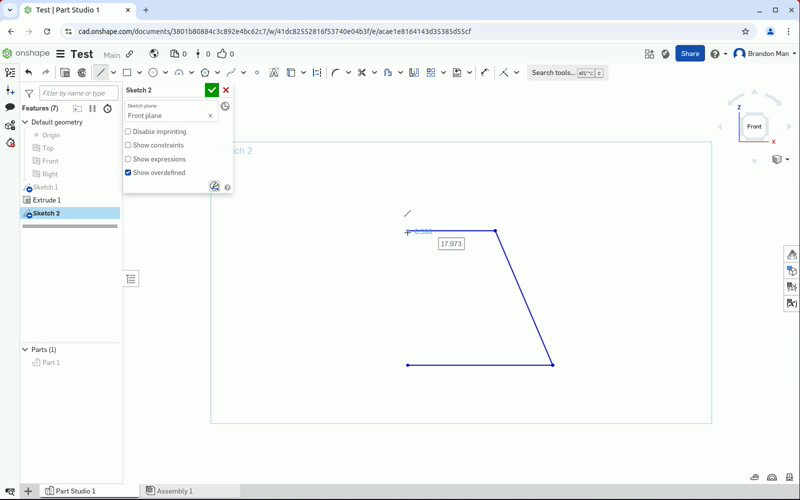
scroll(6)
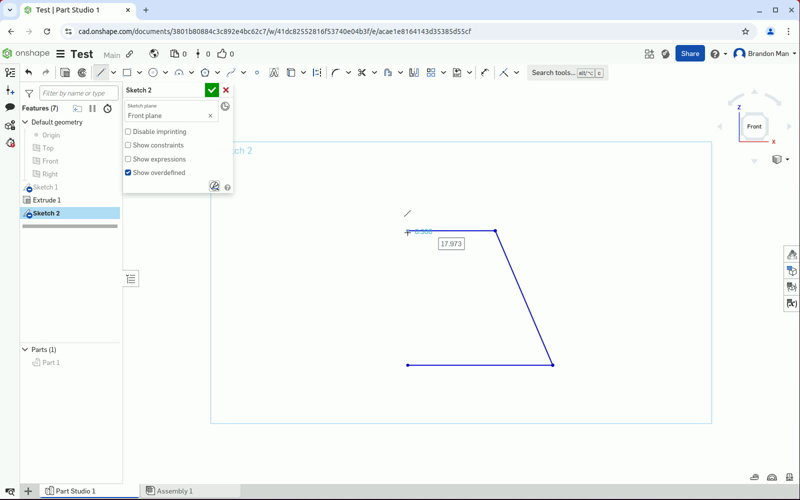
scroll(6)
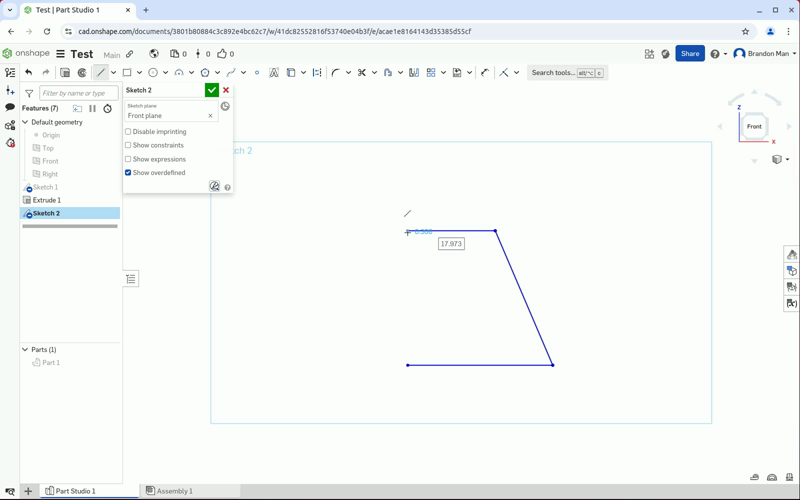
scroll(6)
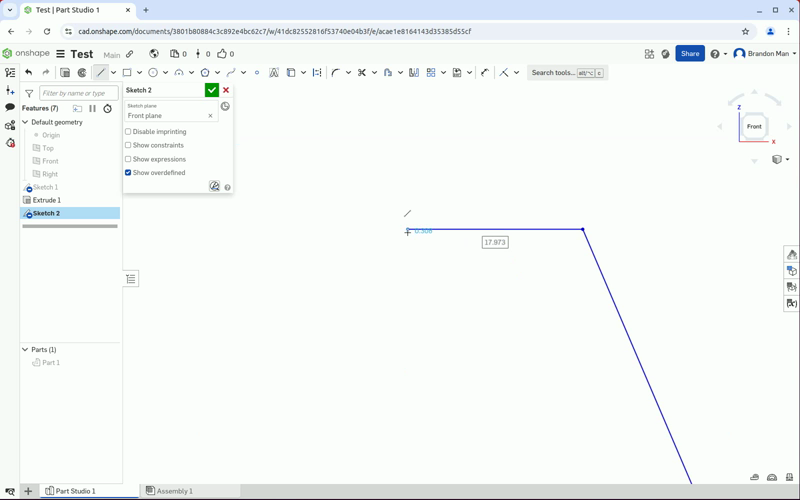
scroll(6)
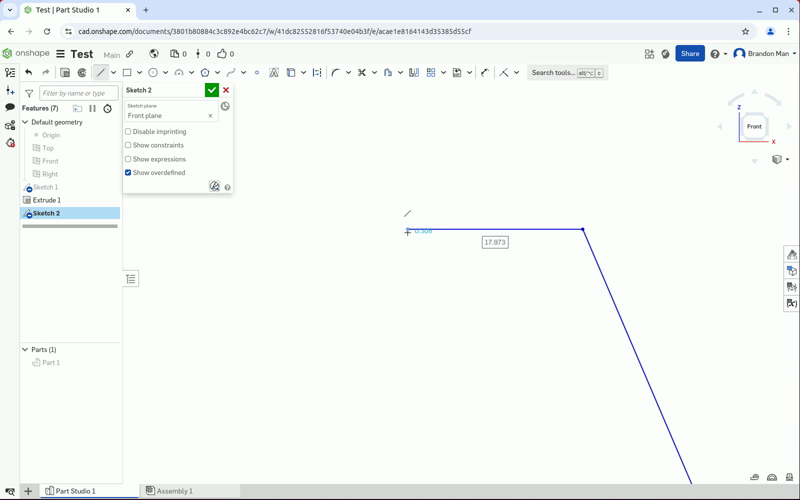
scroll(6)
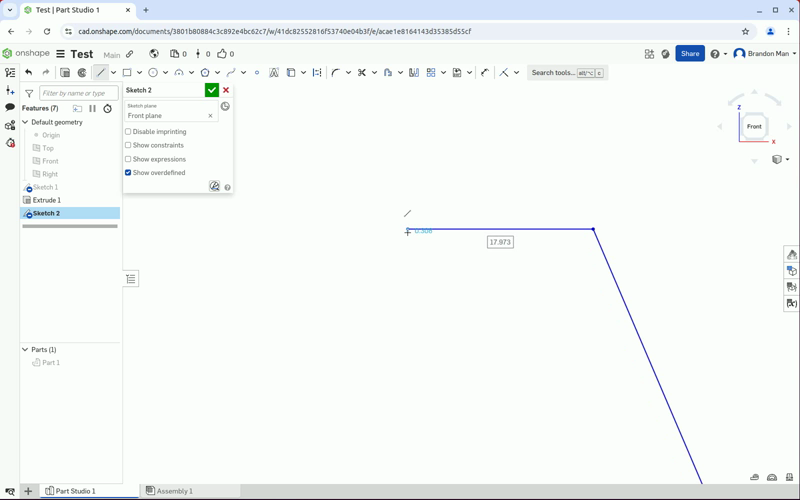
scroll(6)
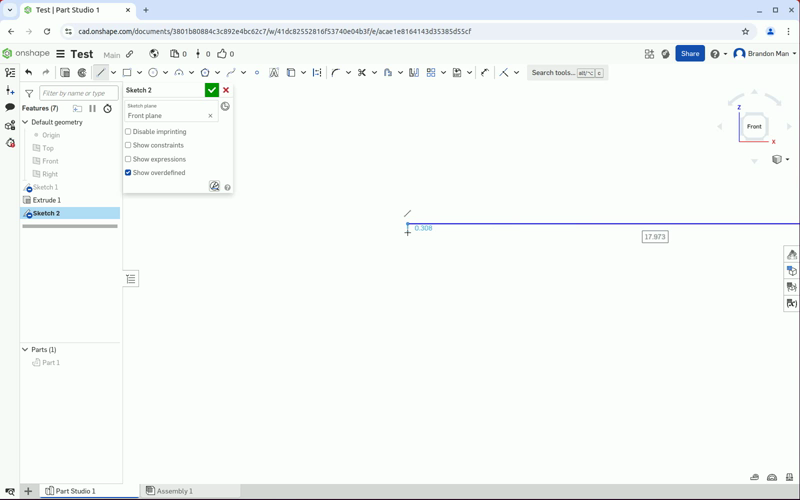
scroll(6)
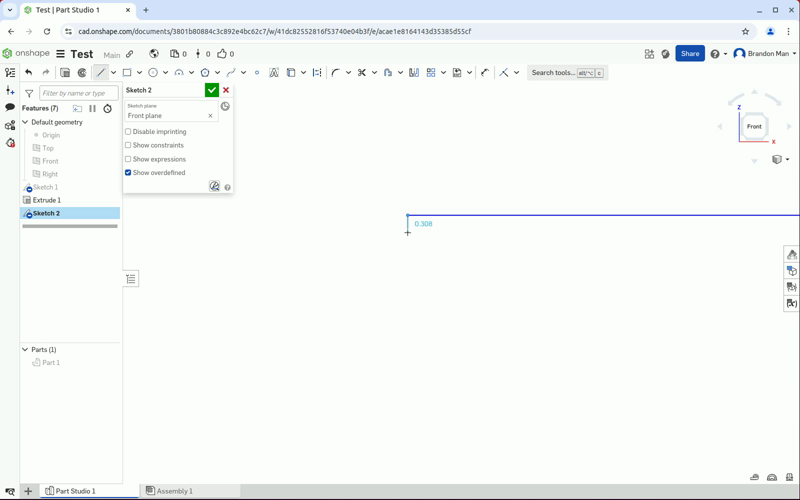
click(407, 232)
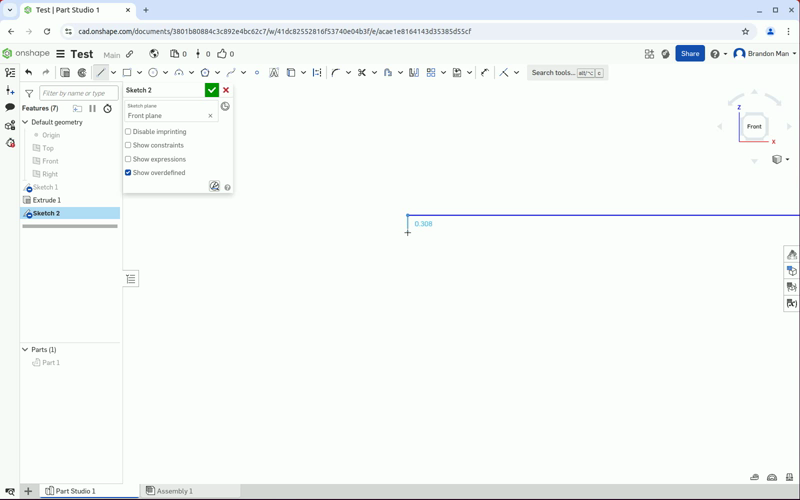
scroll(-6)
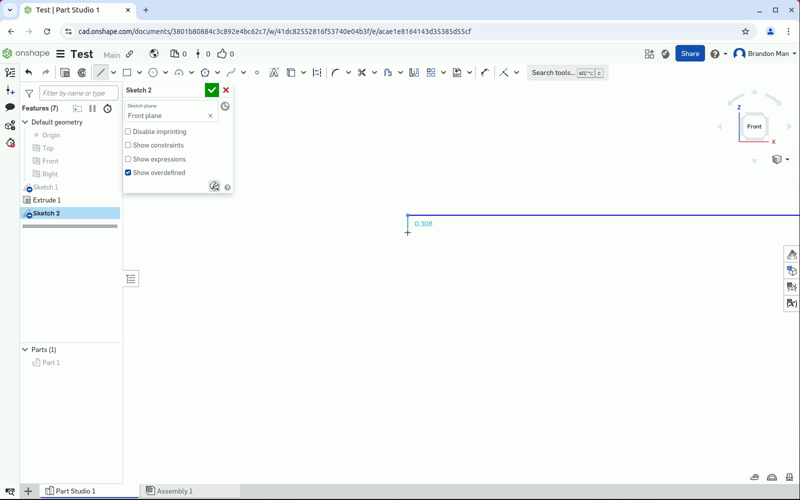
scroll(-6)
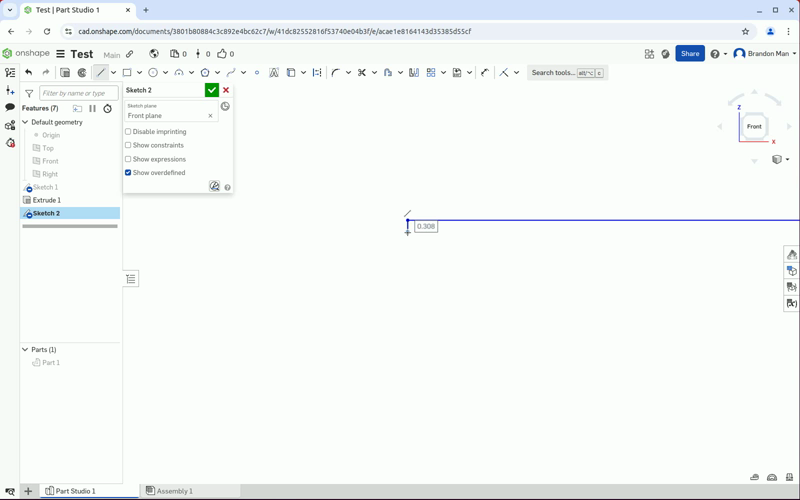
scroll(-6)
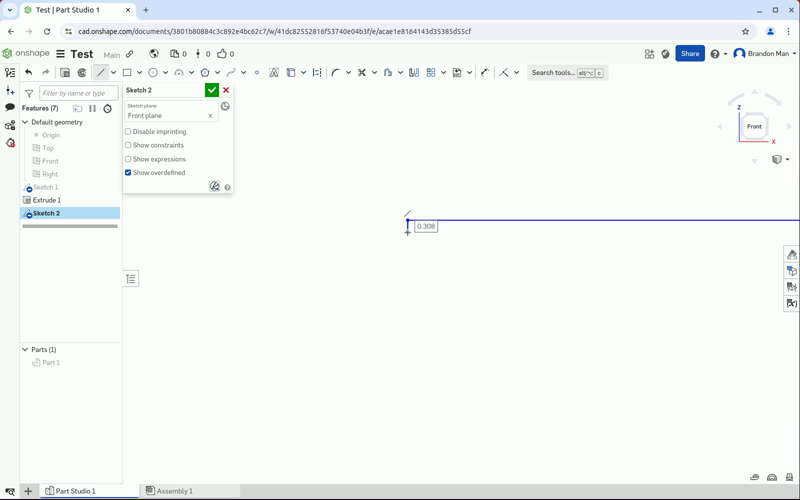
scroll(-6)
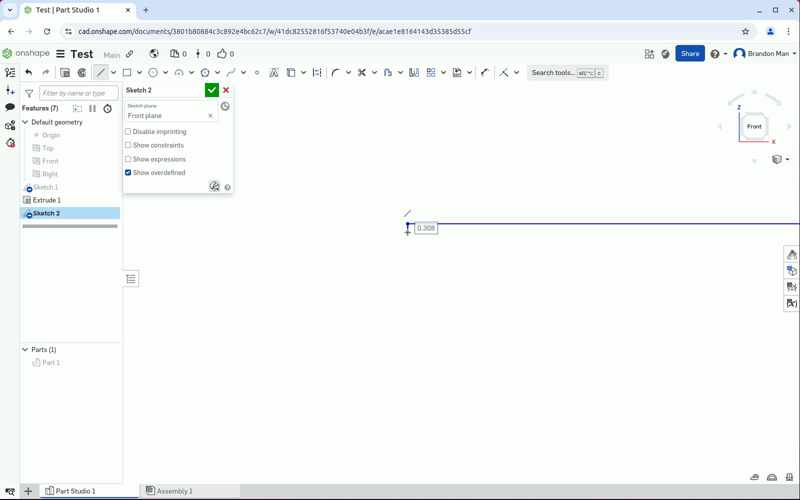
scroll(-6)
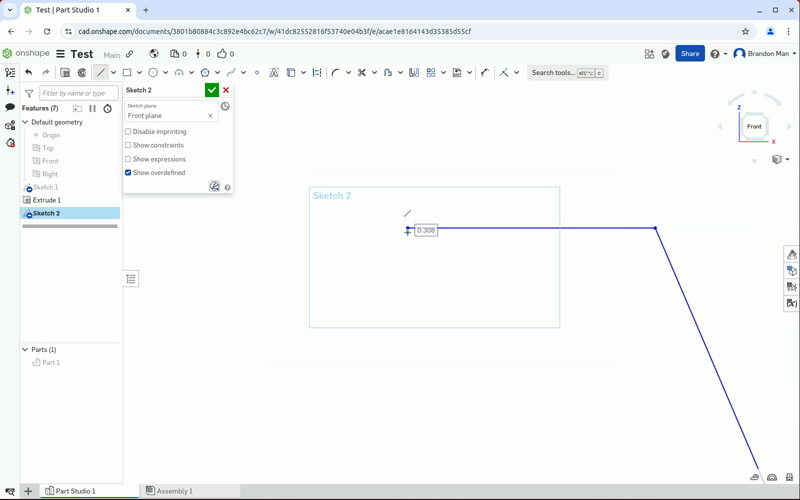
scroll(-6)
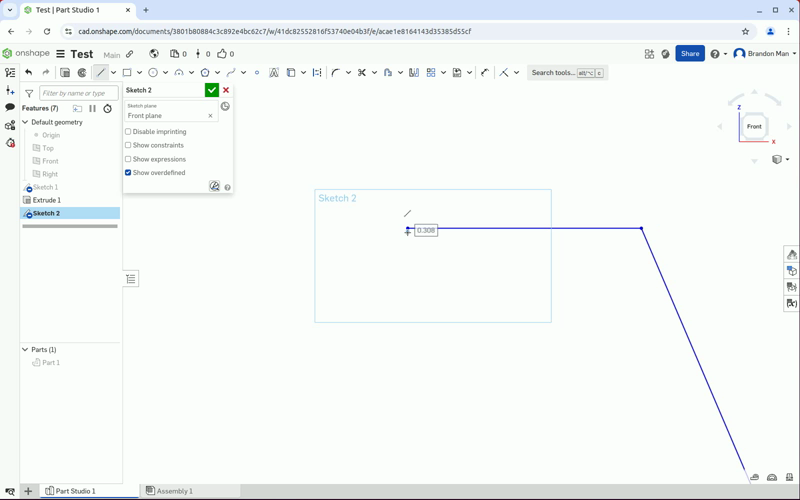
scroll(-6)
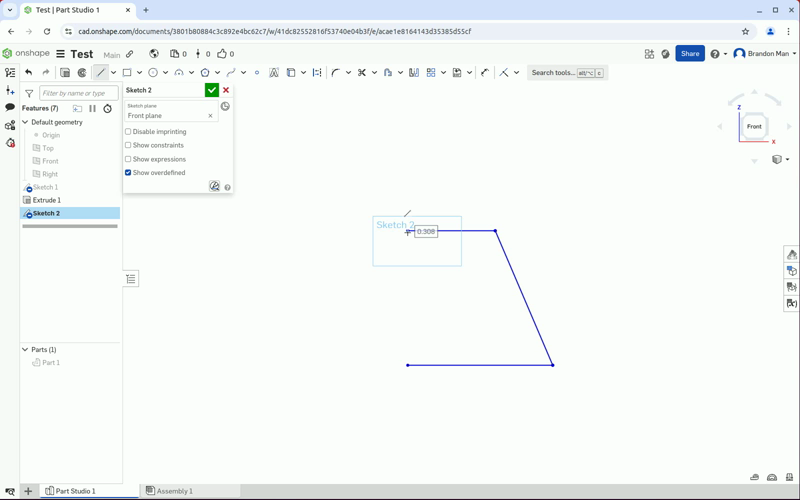
key_up(shift)
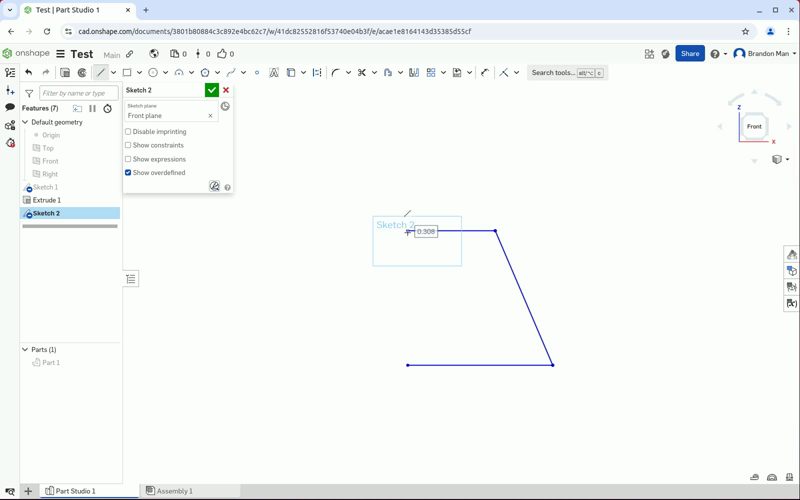
key_down(shift)
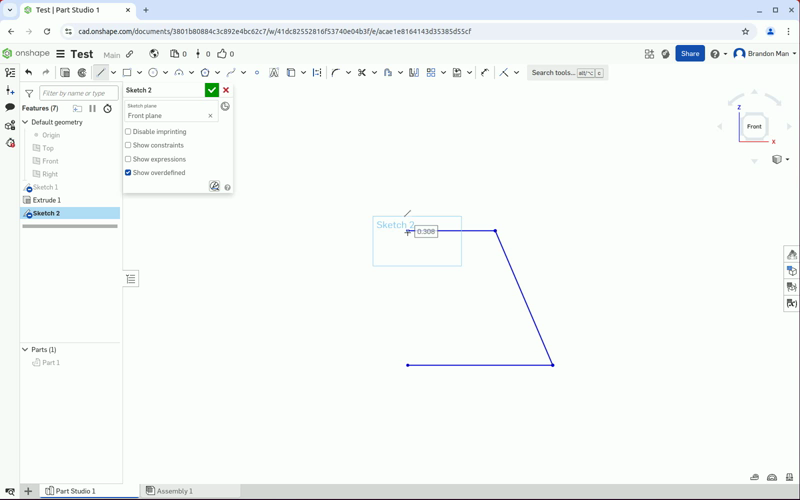
mouse_move(407, 365)
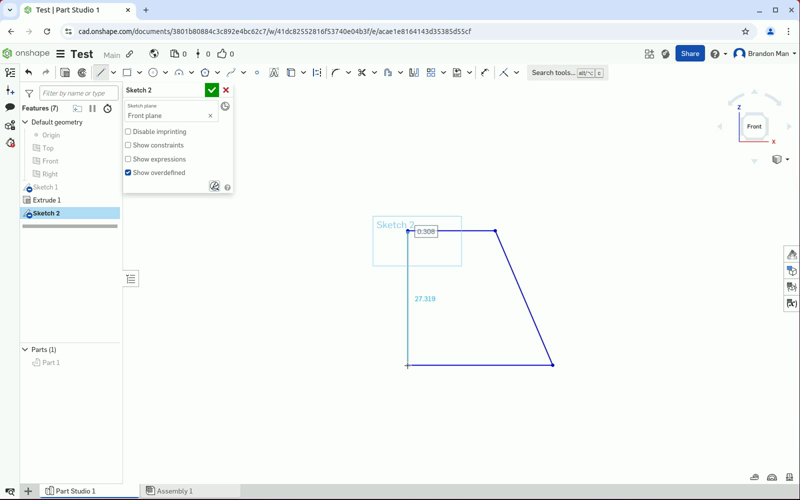
key_up(shift)
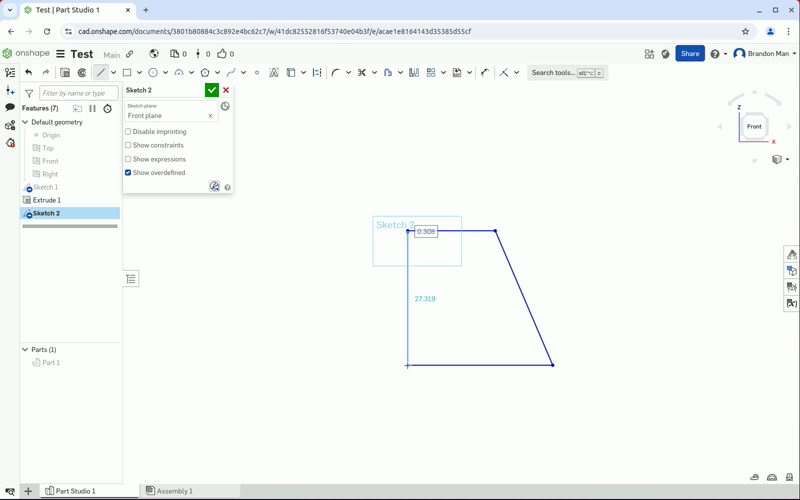
click(407, 365)
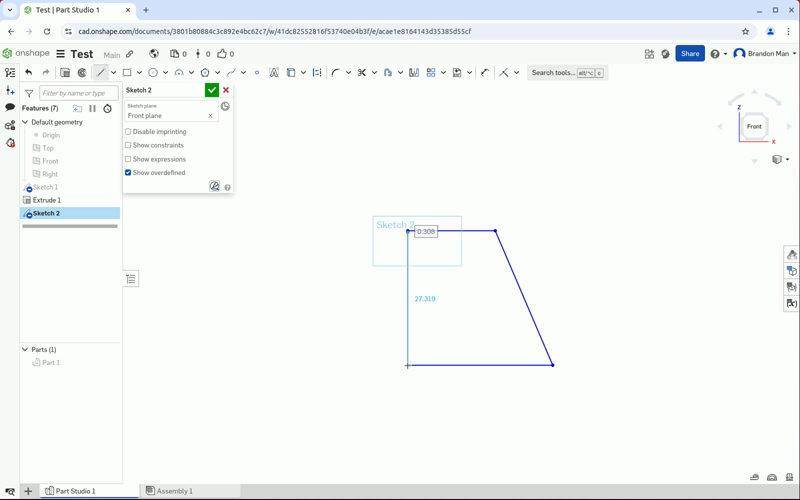
key(esc)
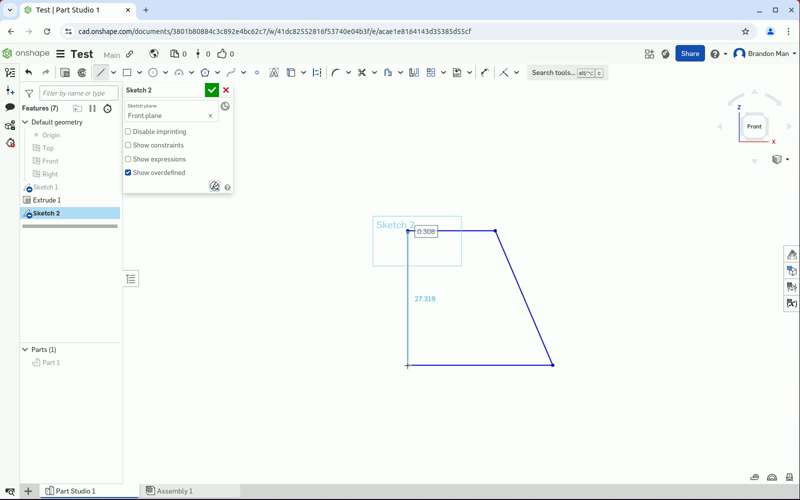
mouse_move(457, 258)
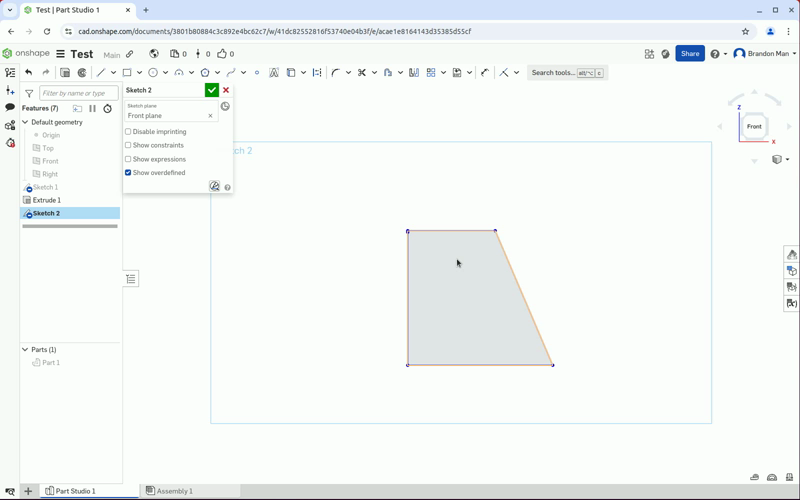
click(457, 258)
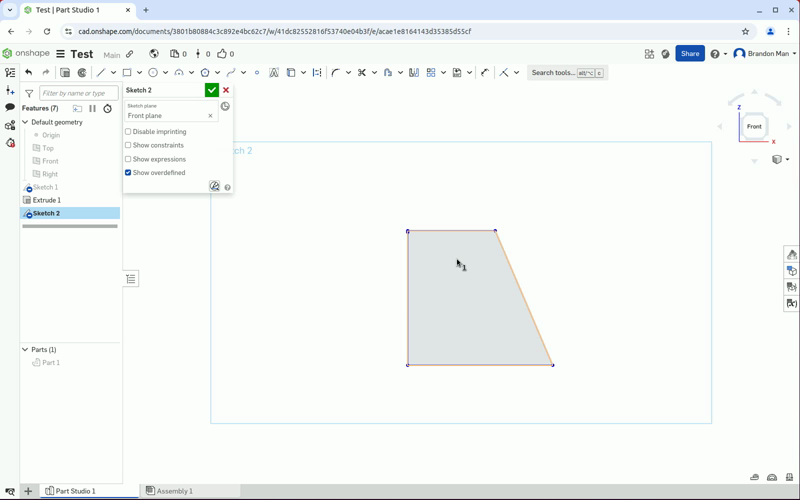
mouse_move(73, 352)
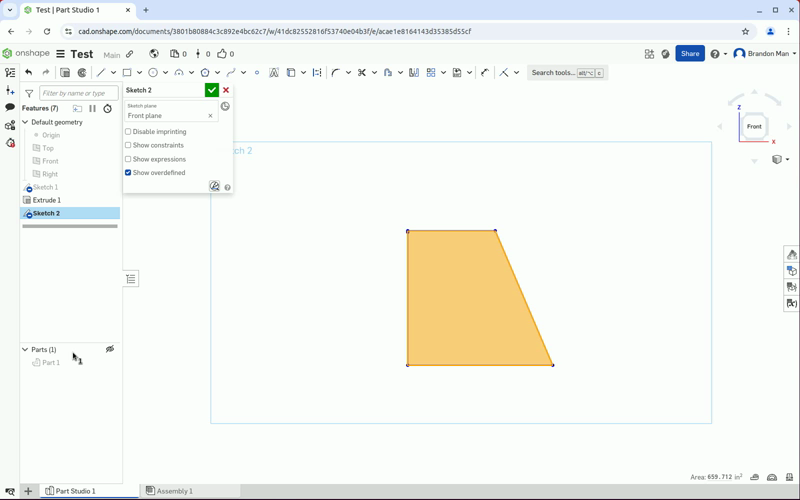
key(shift+y)
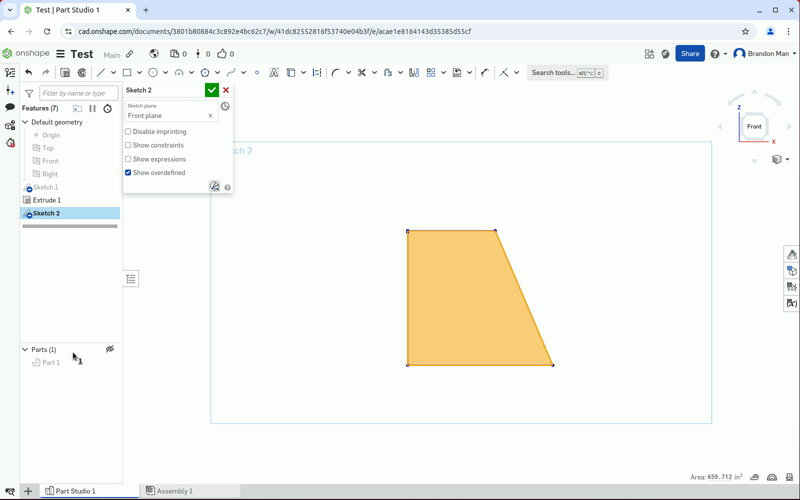
key(shift+e)
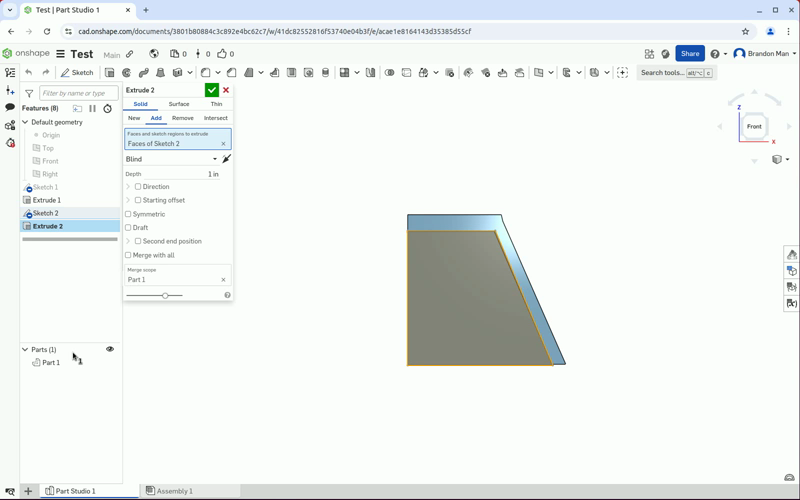
mouse_move(143, 106)
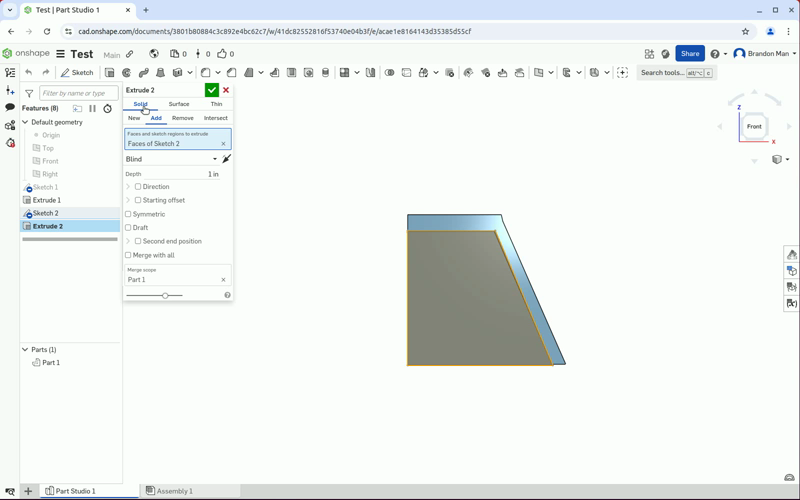
click(143, 106)
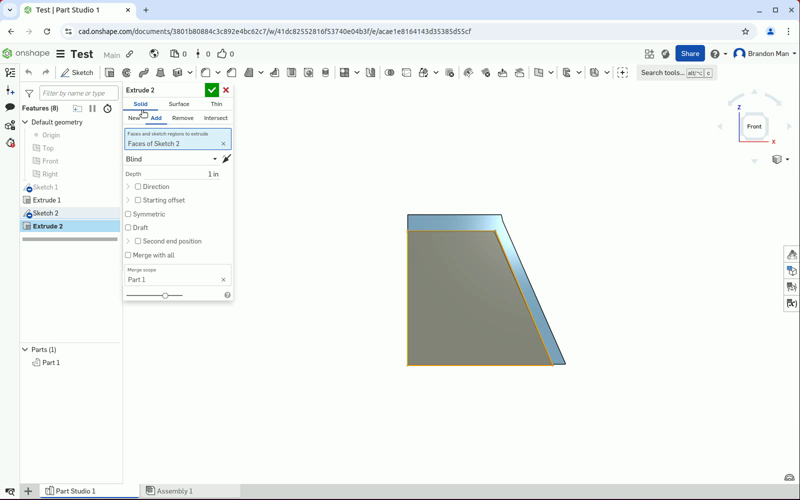
mouse_move(137, 120)
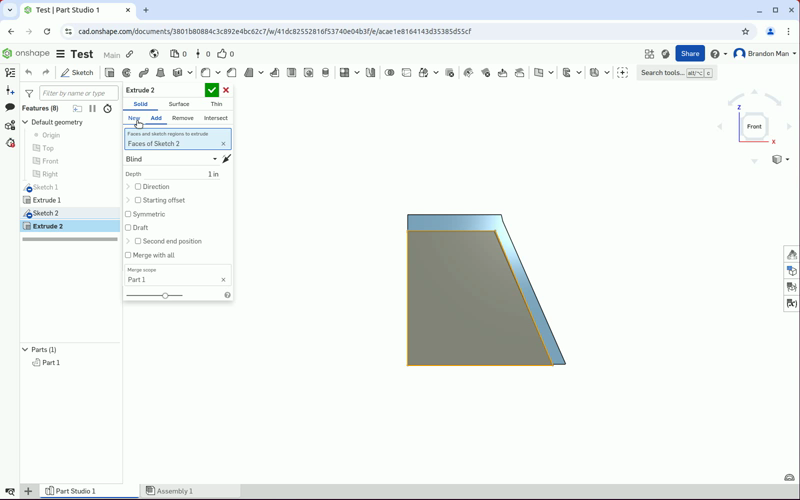
click(137, 120)
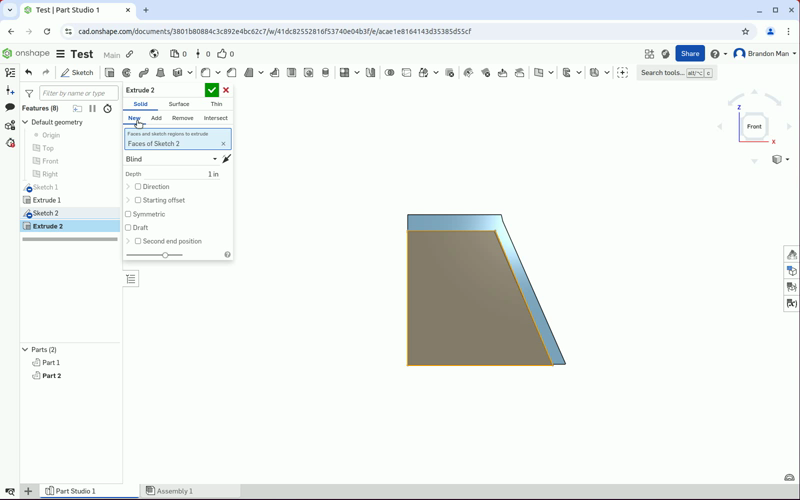
key(tab, 4)
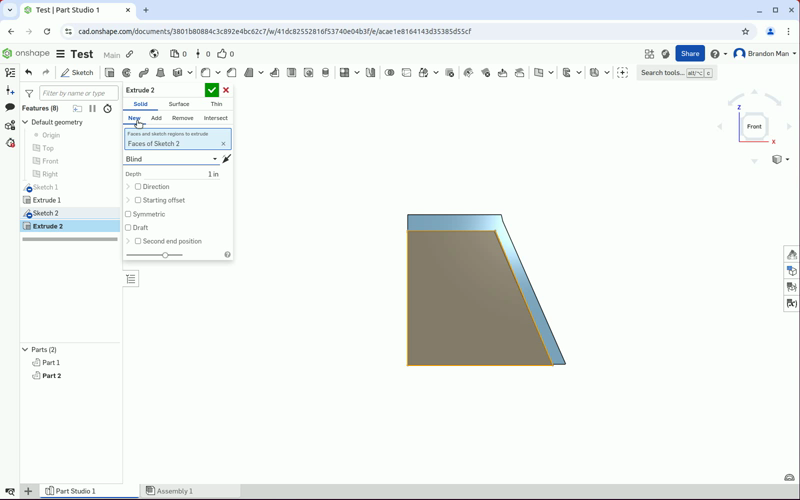
text(23.108)
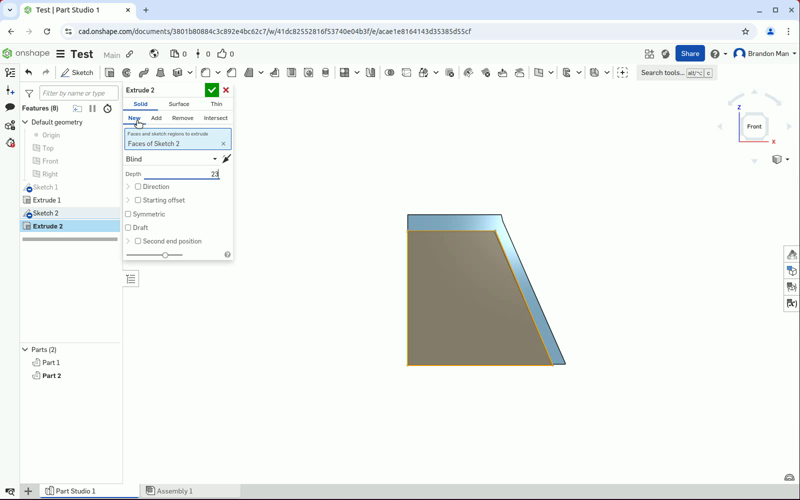
key(enter)
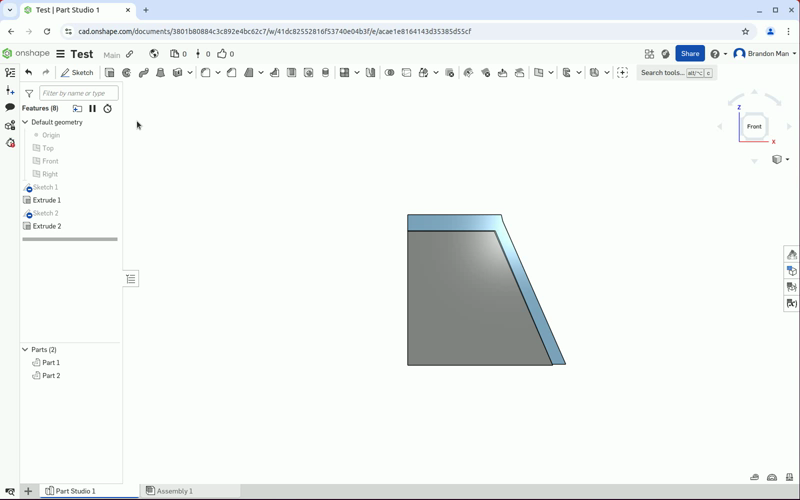
key(shift+h)
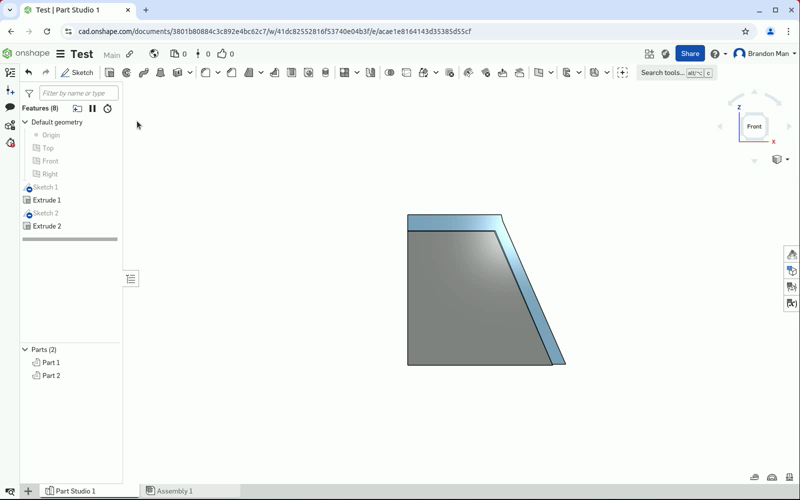
key(shift+h)
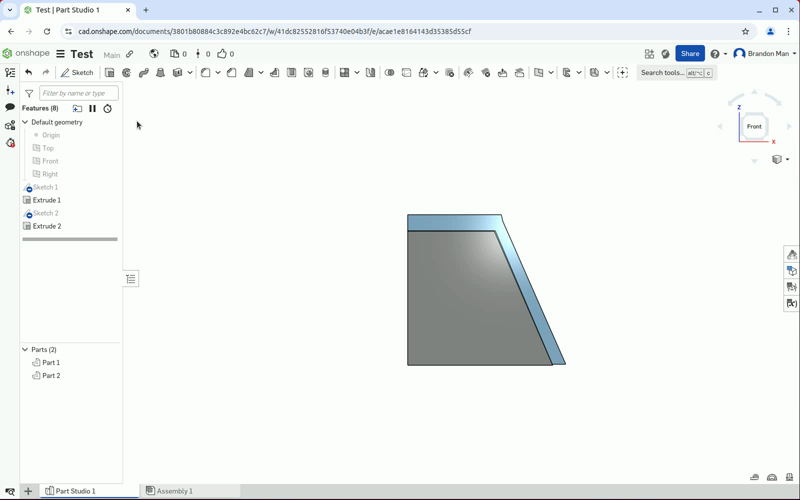
key(shift+7)
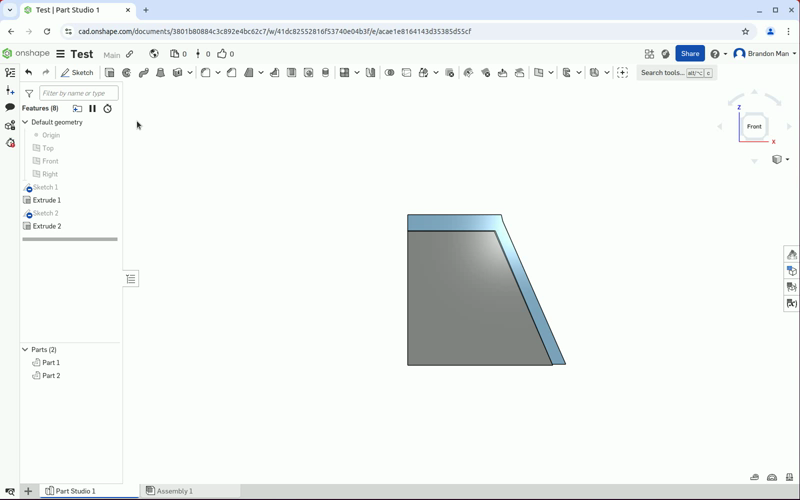
key(left, 2)
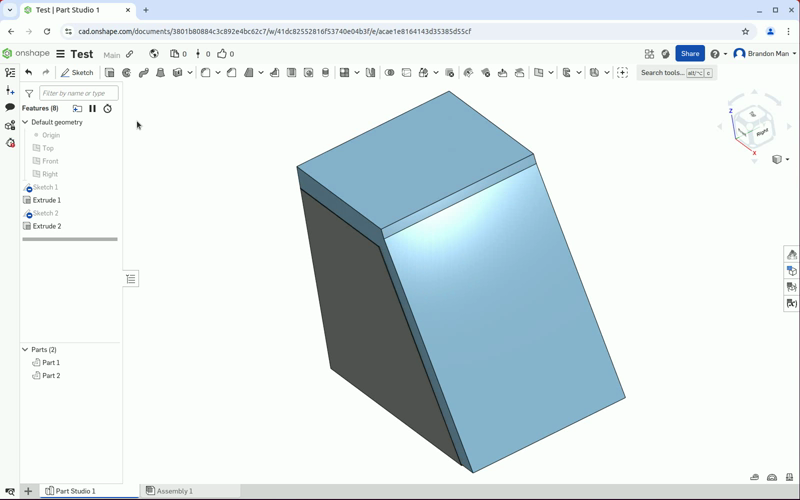
key(down, 2)
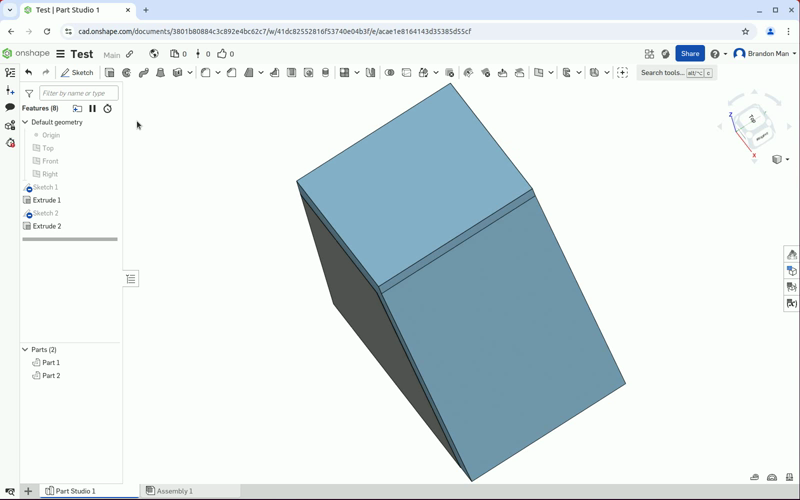
key(up, 2)
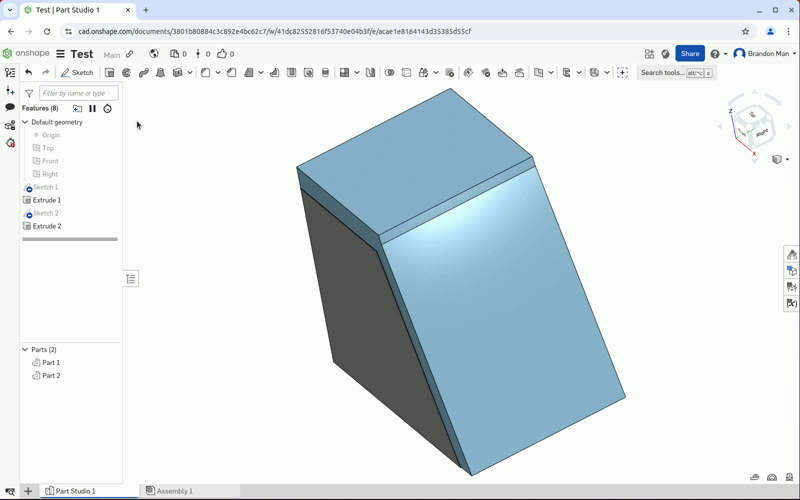
key(right, 2)
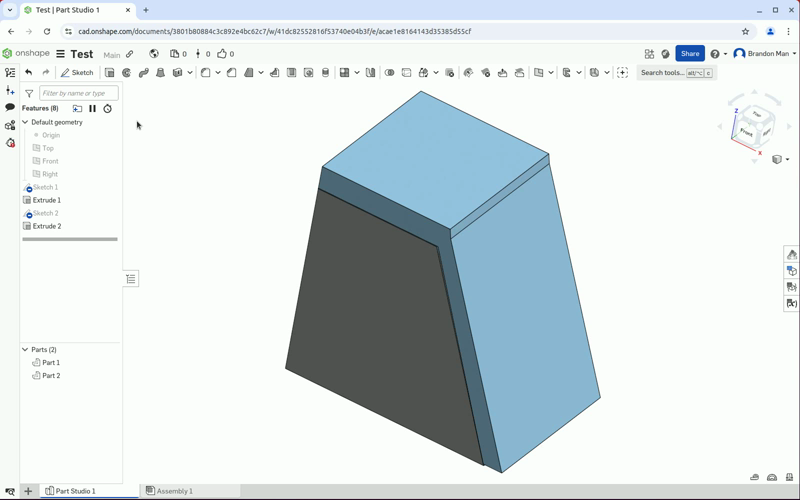
mouse_move(73, 189)
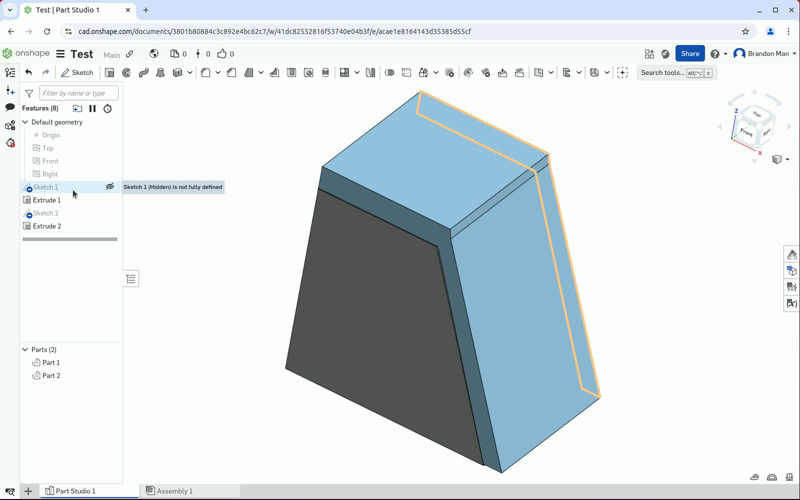
click(73, 189)